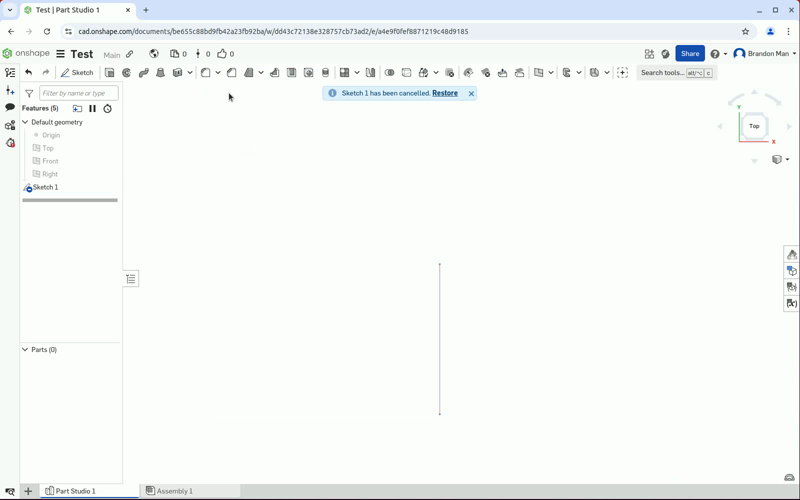
key(shift+h)
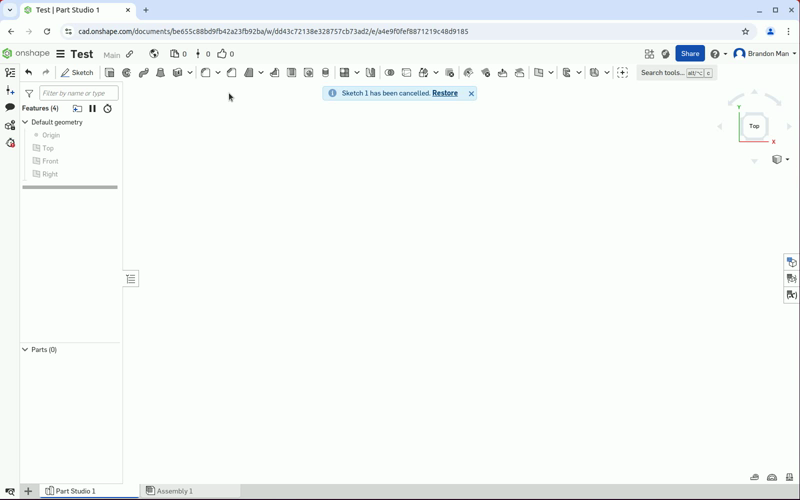
mouse_move(73, 352)
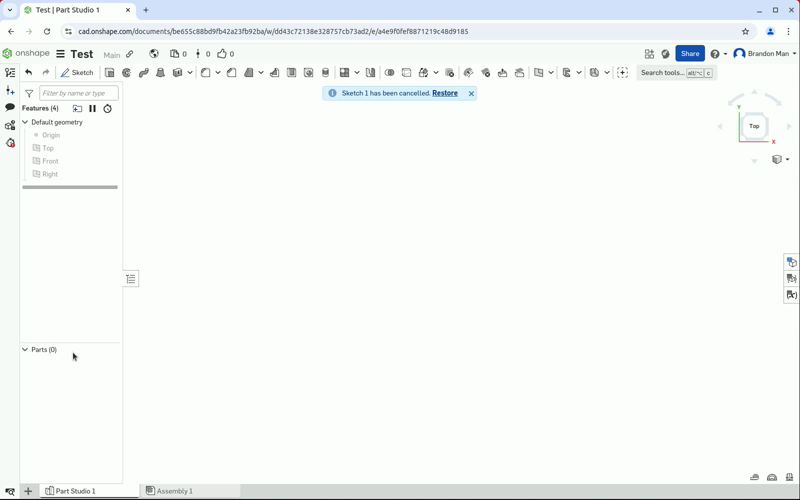
key(y)
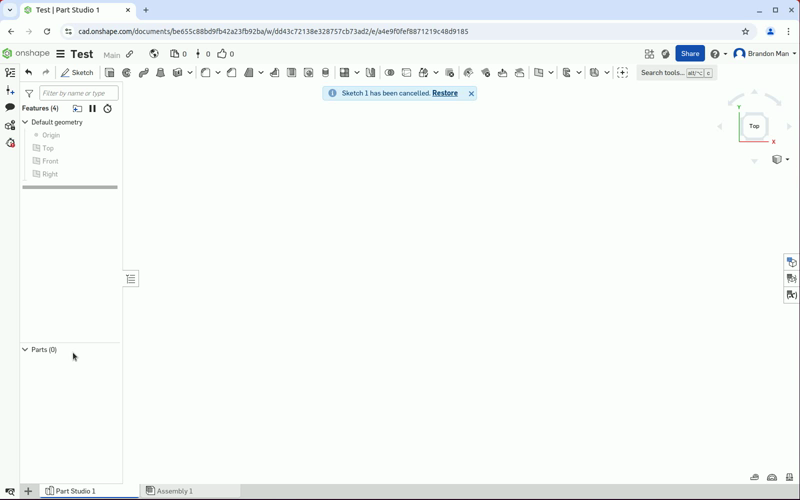
key(shift+p)
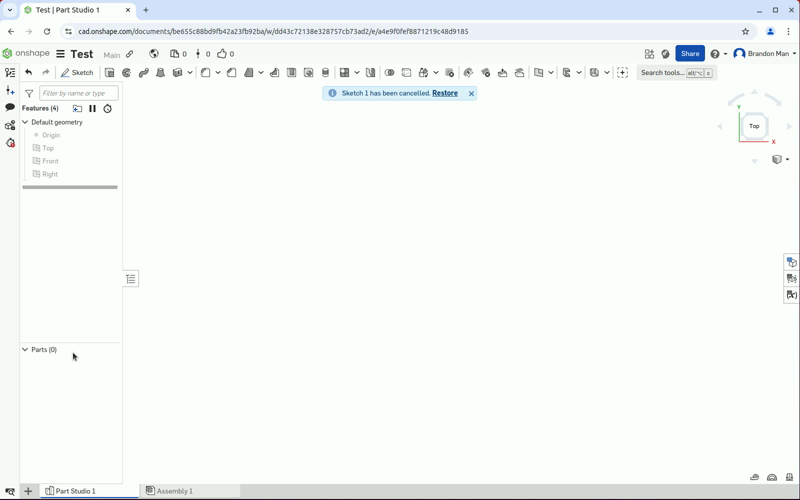
key(space)
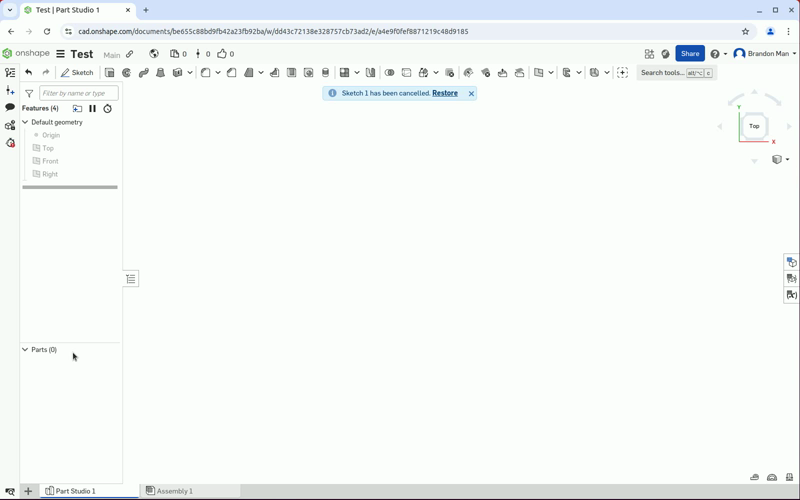
key_down(shift)
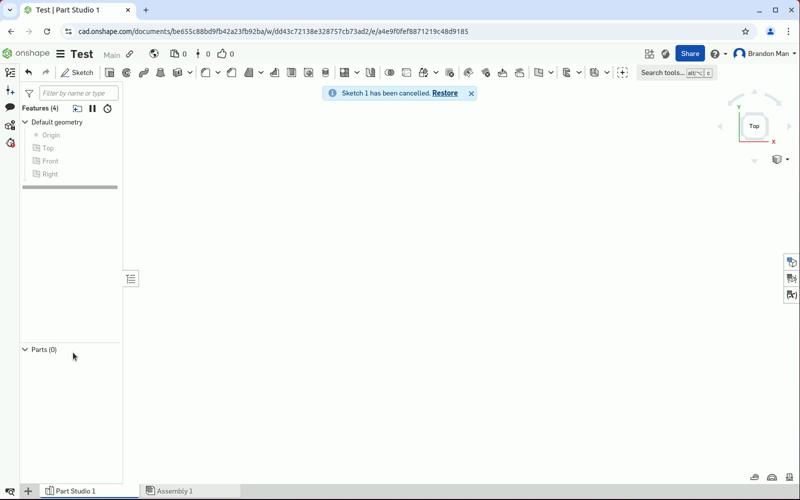
key(up)
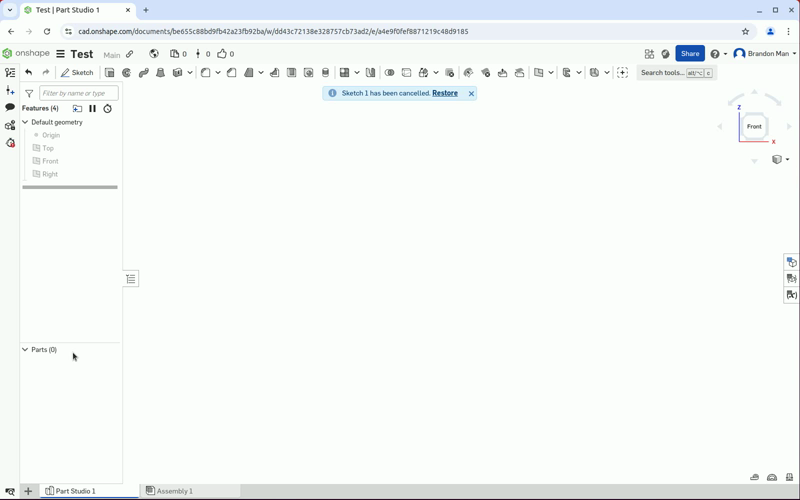
key_up(shift)
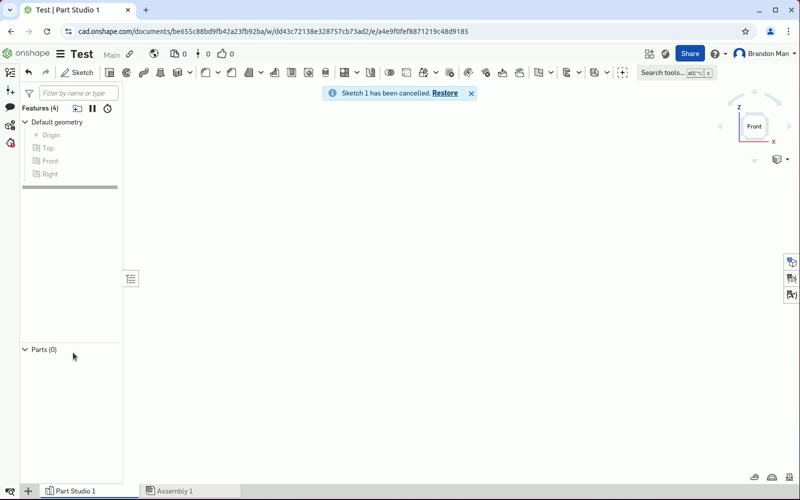
key(space)
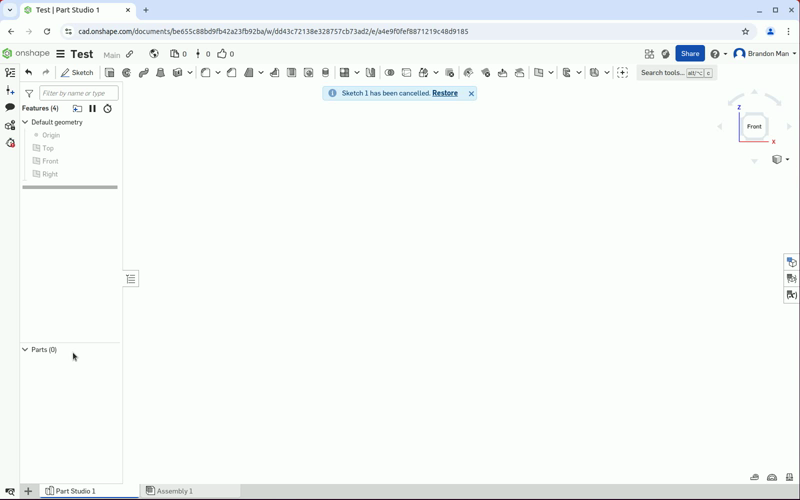
key_down(shift)
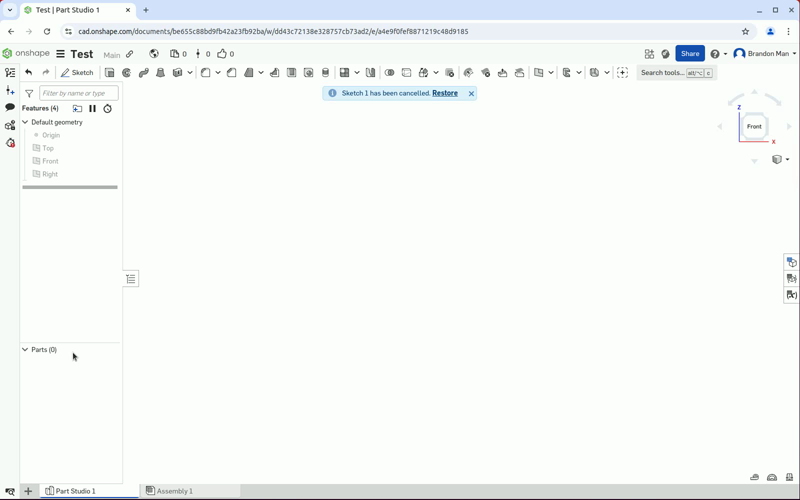
key(left)
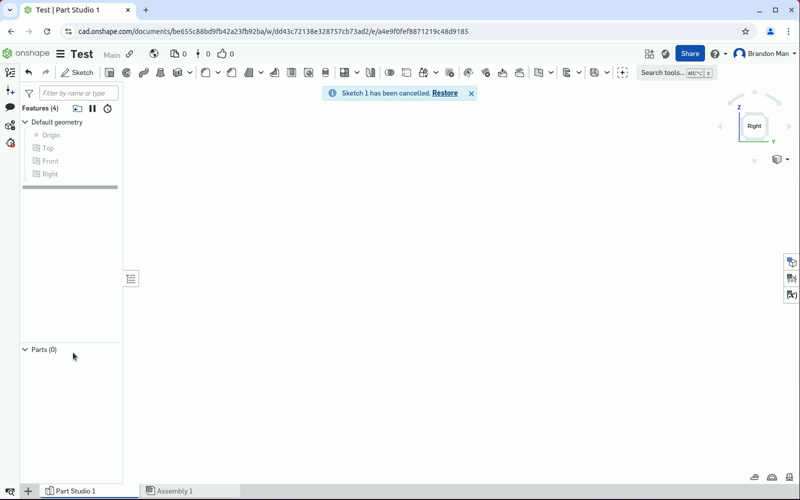
key_up(shift)
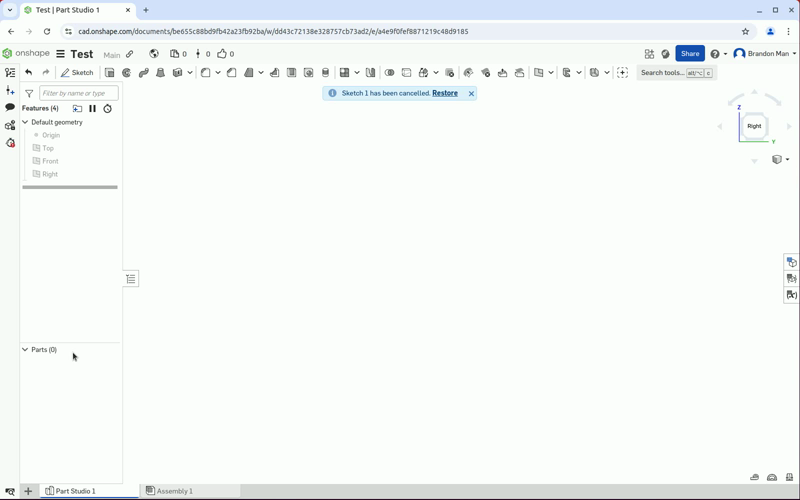
mouse_move(73, 352)
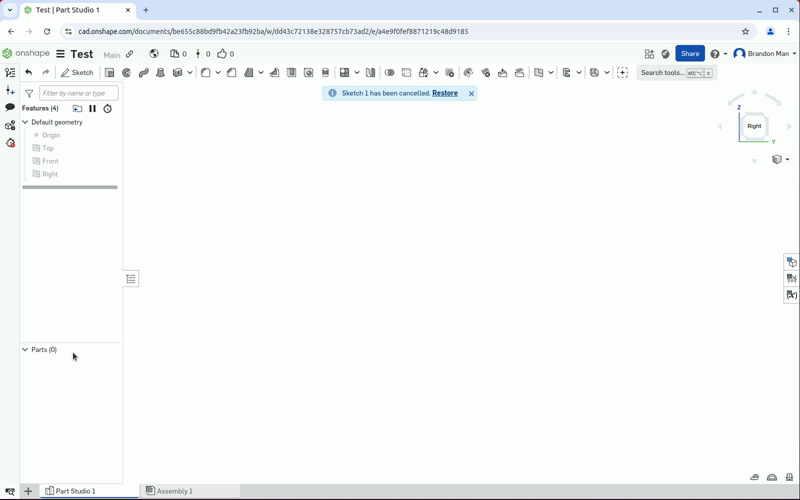
key(shift+y)
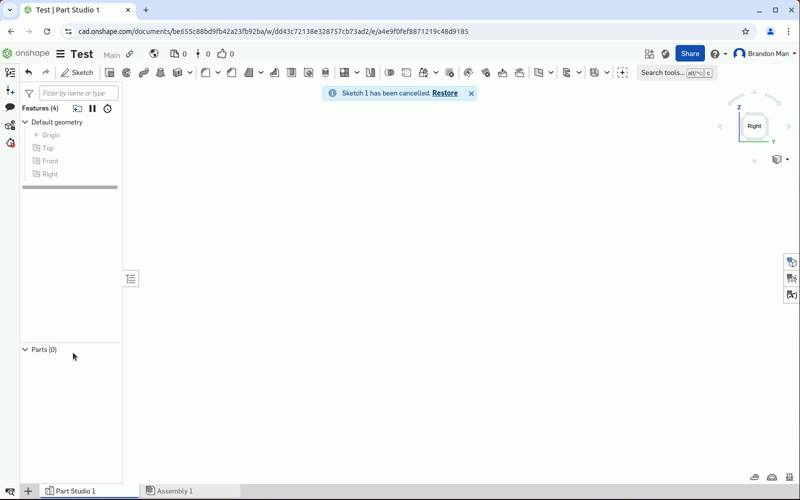
key(shift+s)
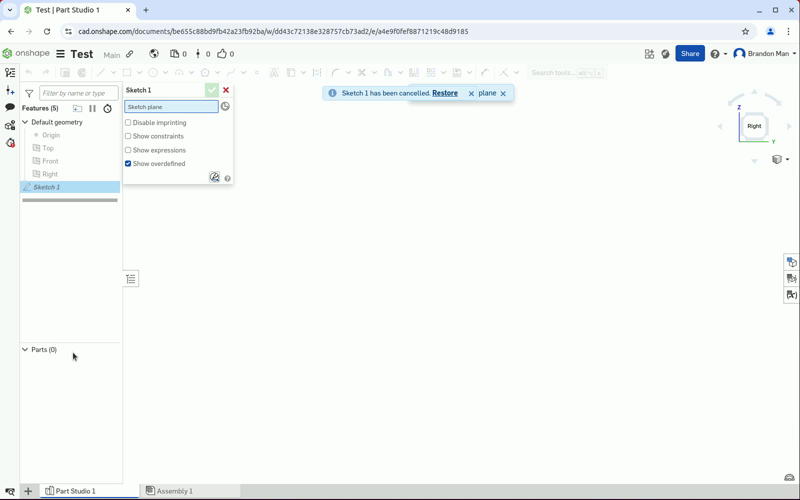
mouse_move(73, 176)
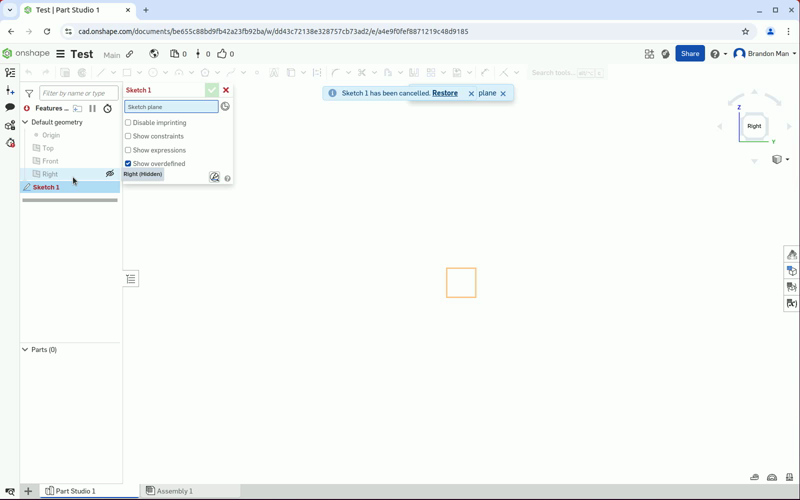
click(73, 176)
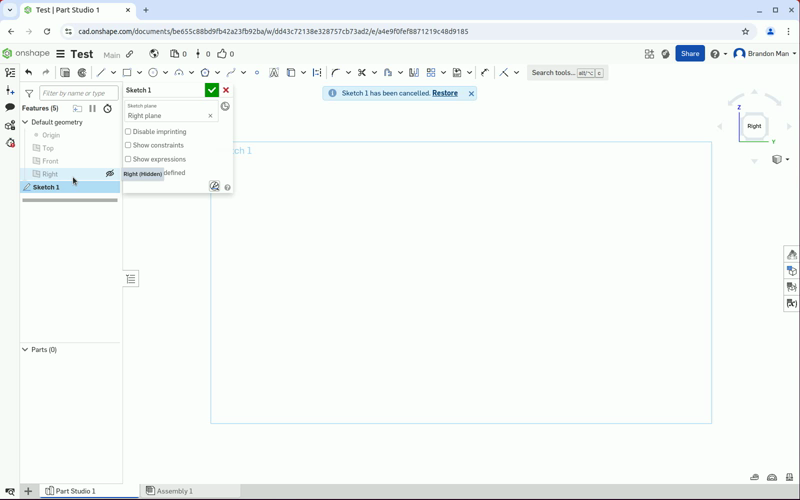
mouse_move(73, 352)
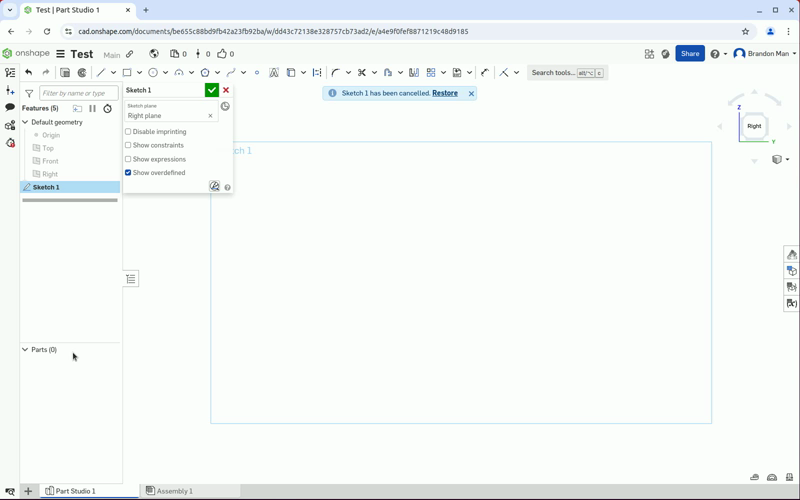
key(y)
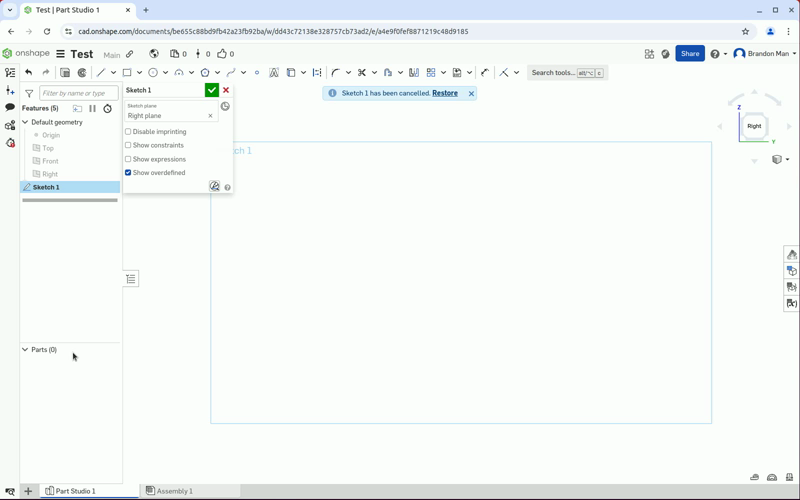
key(c)
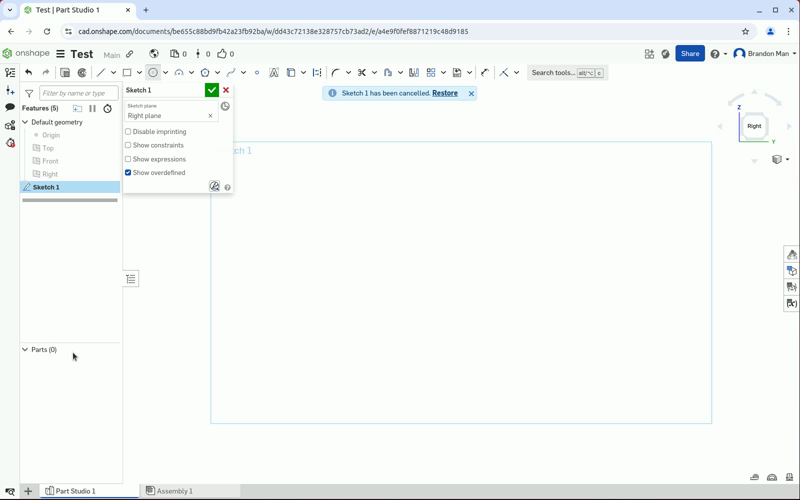
key_down(shift)
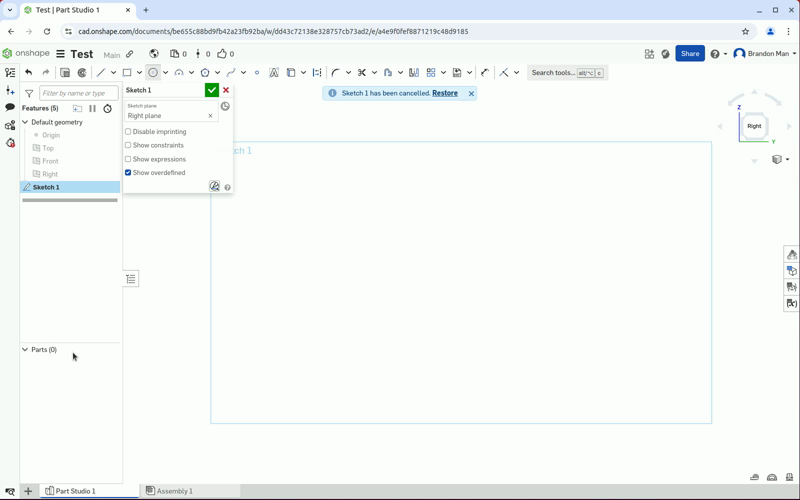
mouse_move(460, 282)
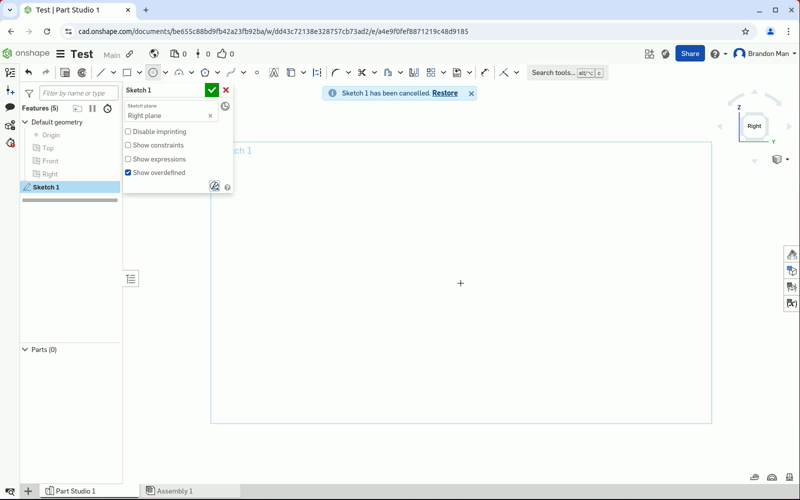
click(460, 282)
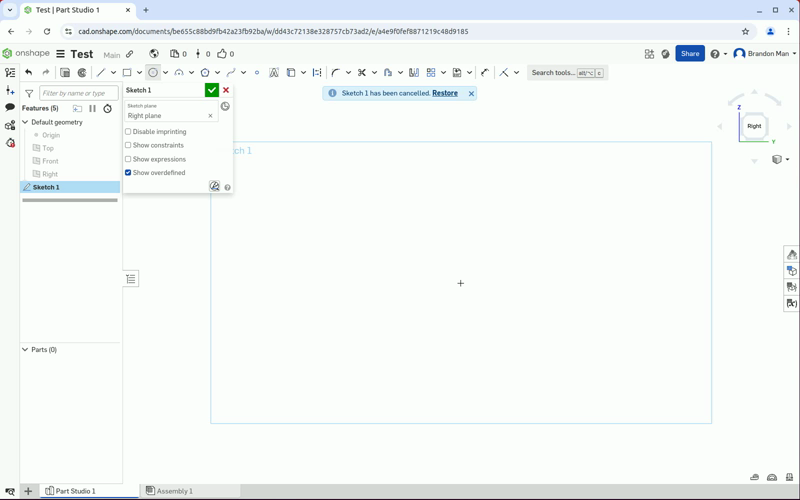
key_up(shift)
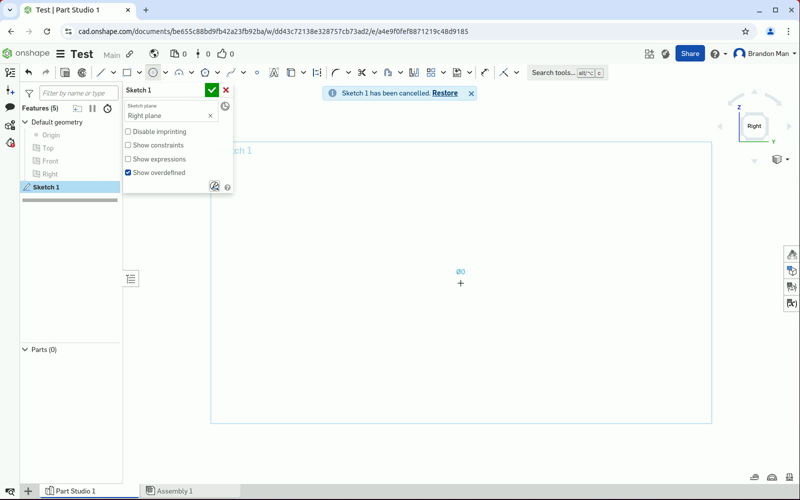
mouse_move(503, 282)
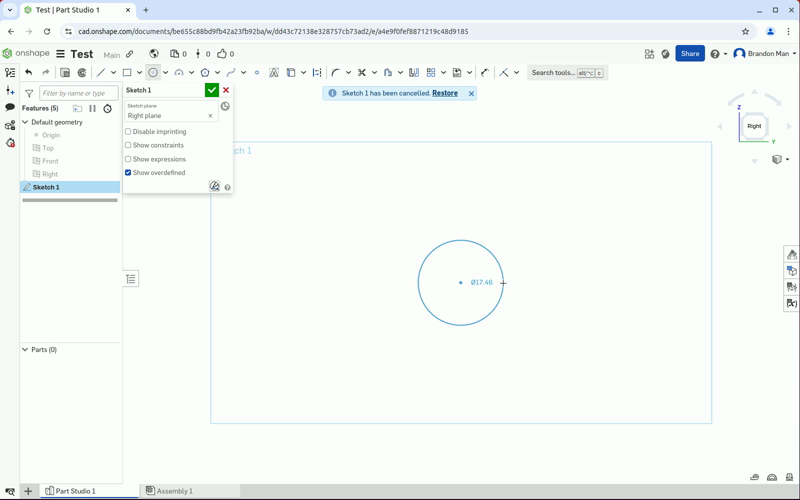
click(503, 282)
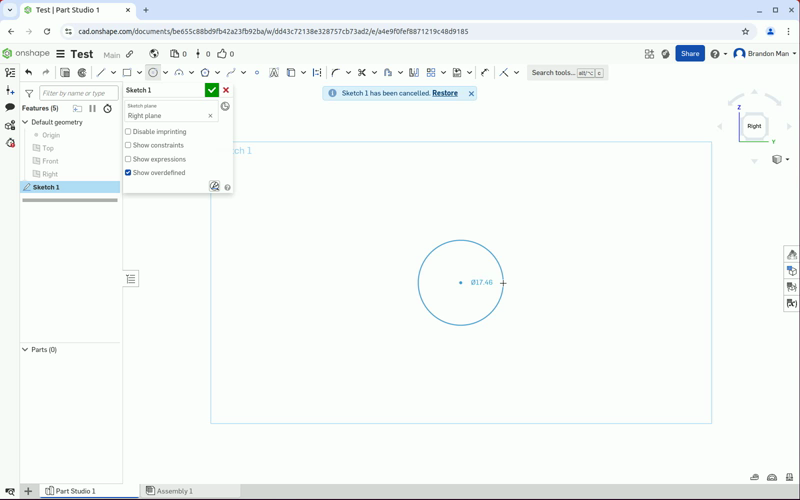
key(esc)
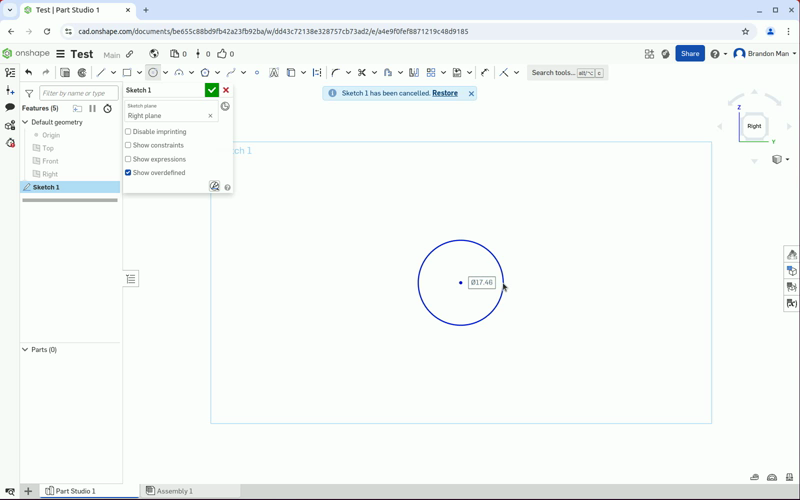
mouse_move(456, 255)
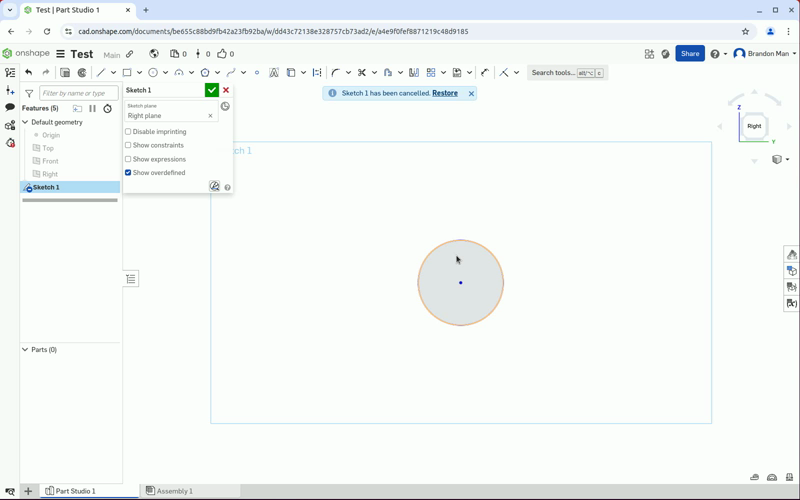
click(456, 255)
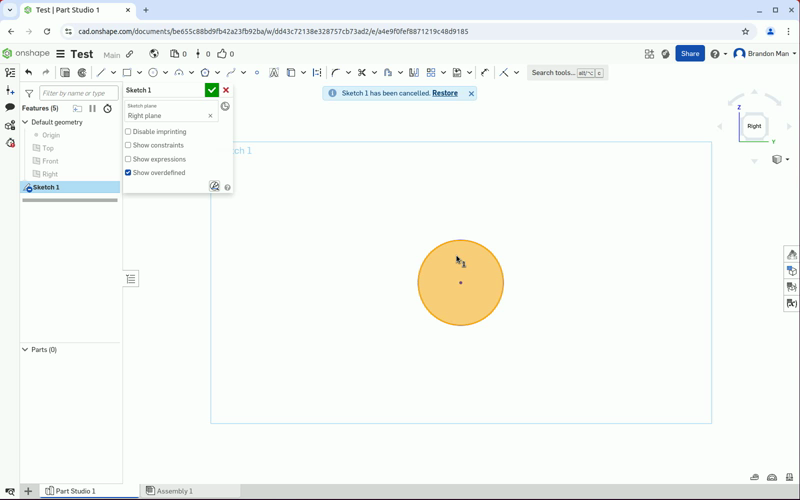
mouse_move(73, 352)
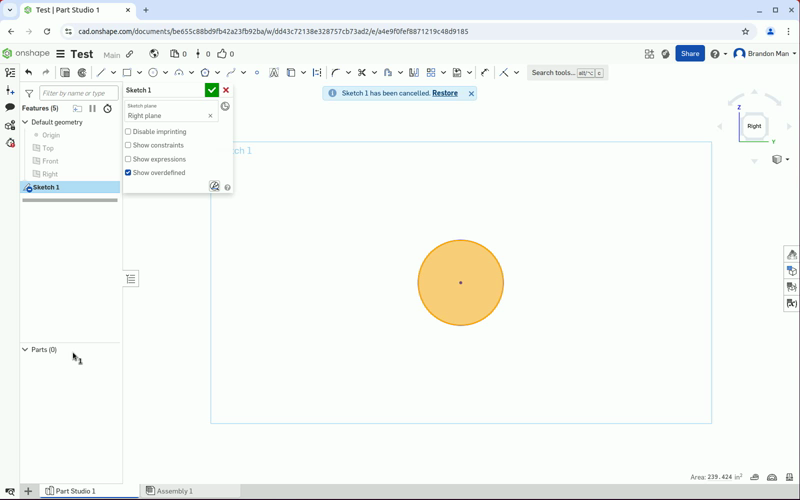
key(shift+y)
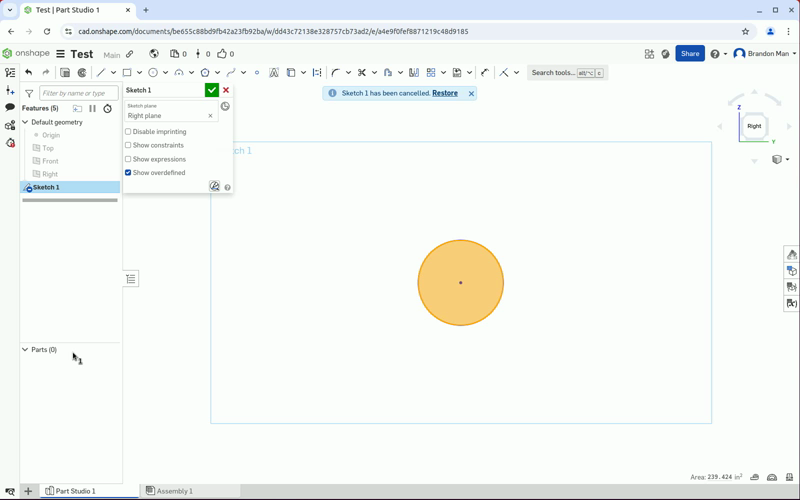
key(shift+e)
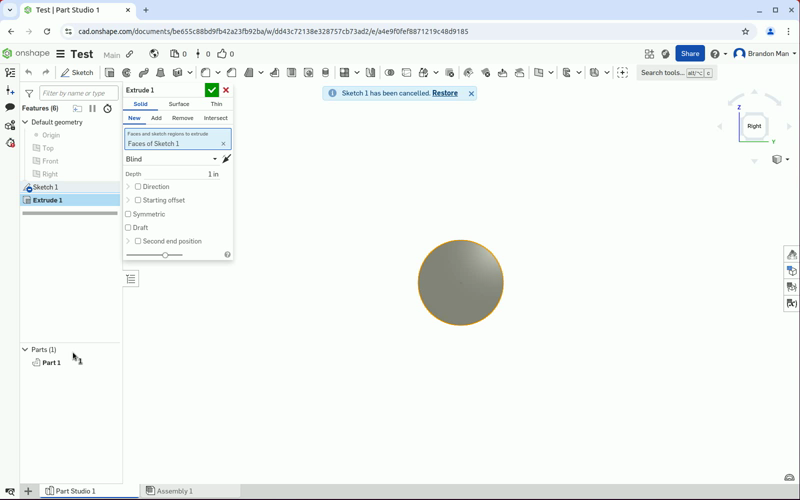
mouse_move(143, 106)
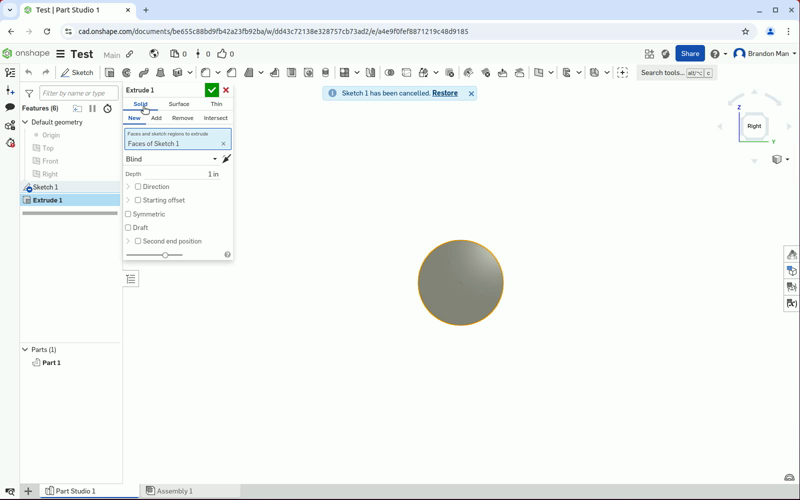
click(143, 106)
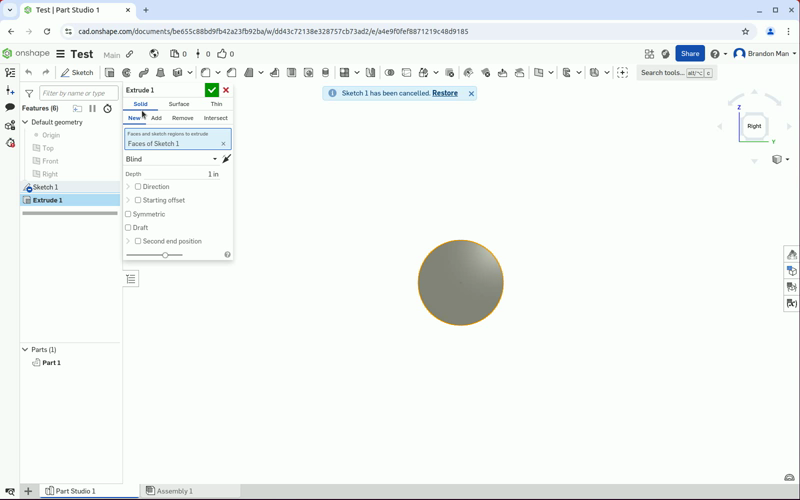
mouse_move(137, 120)
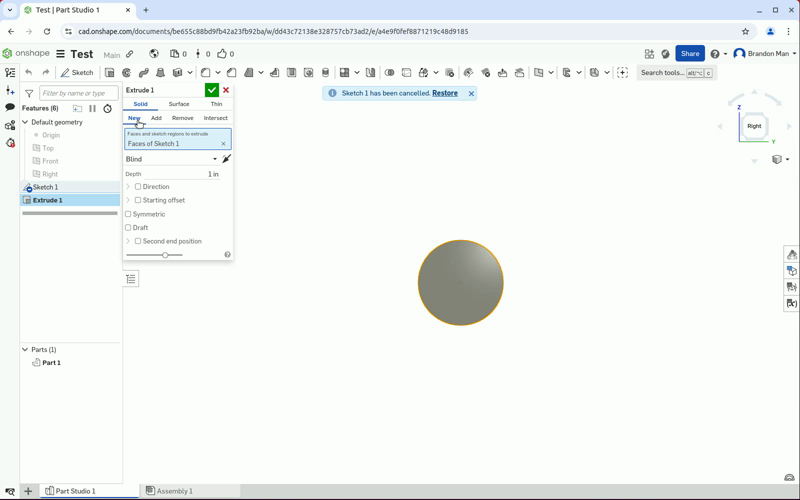
click(137, 120)
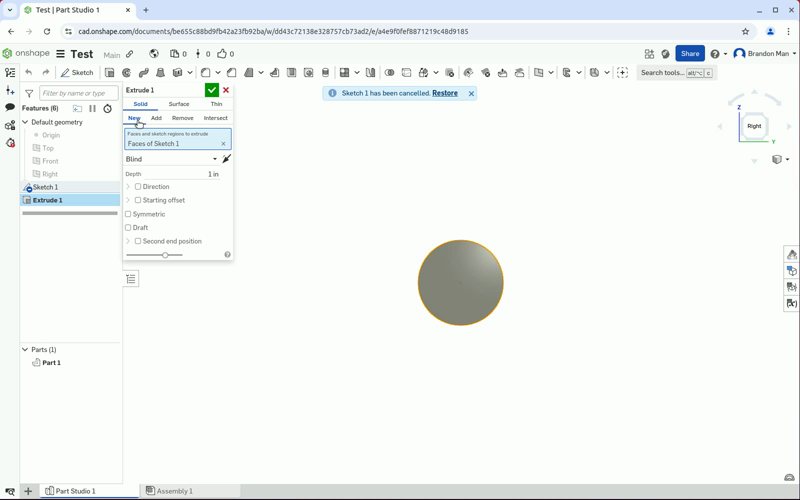
key(tab, 4)
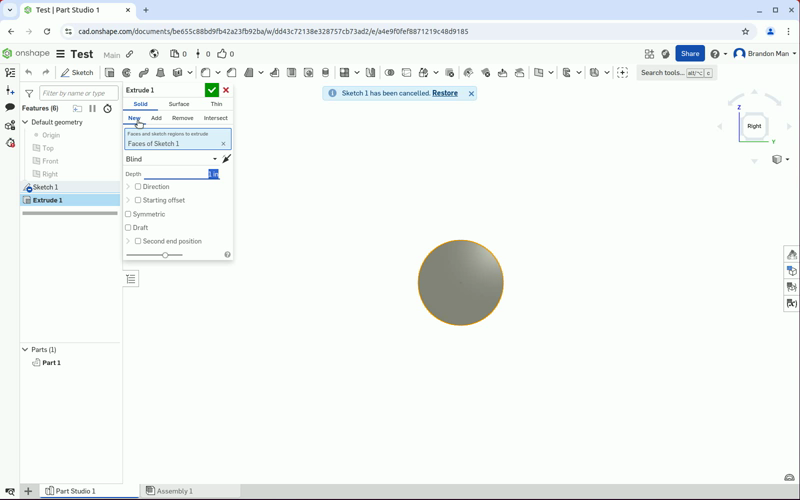
text(46.216)
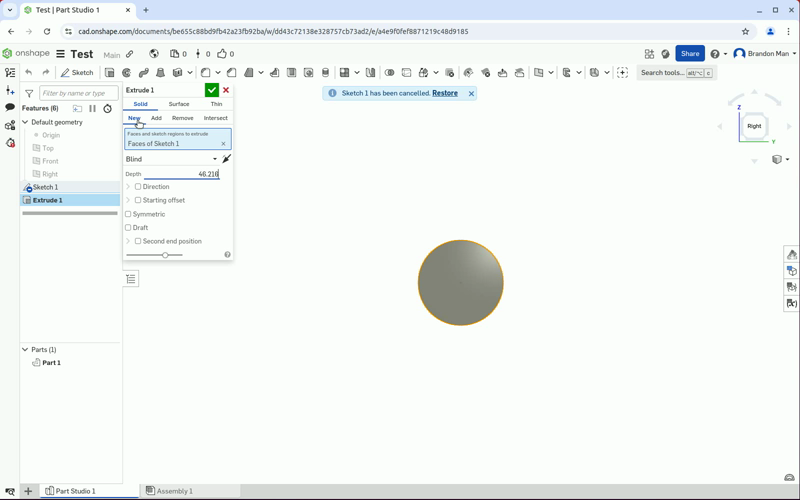
key(tab, 3)
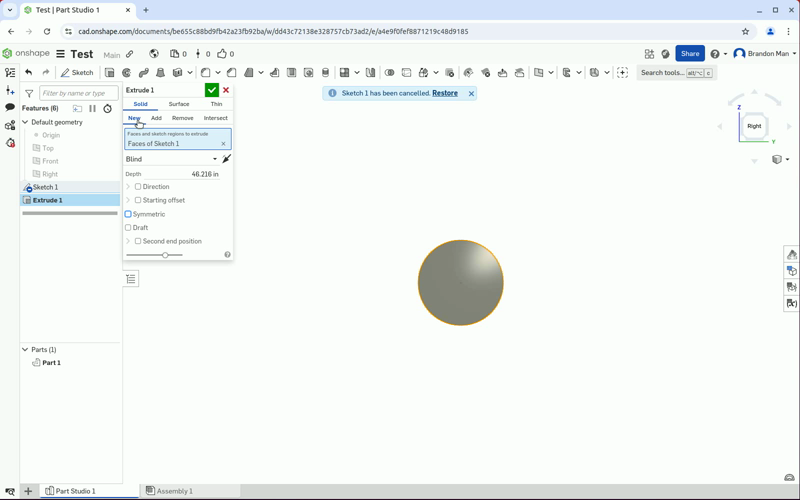
key(space)
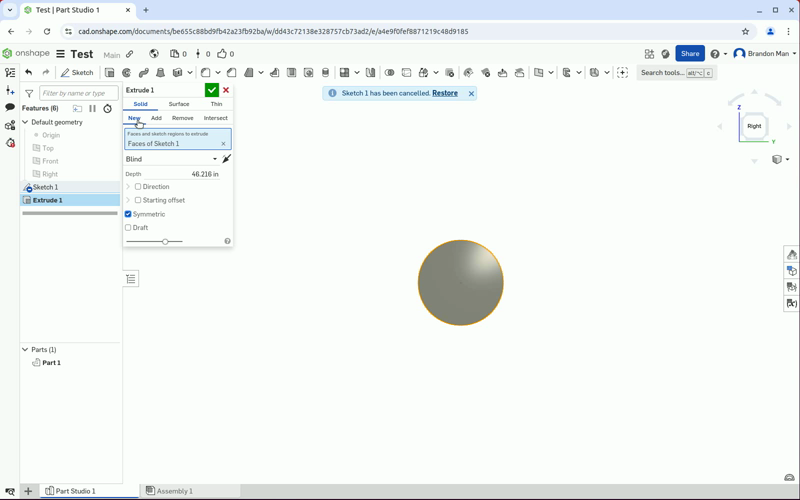
key(enter)
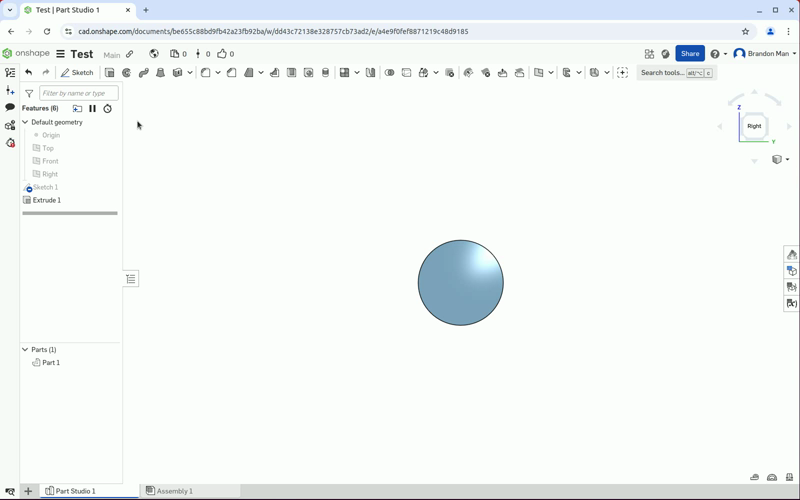
key(shift+h)
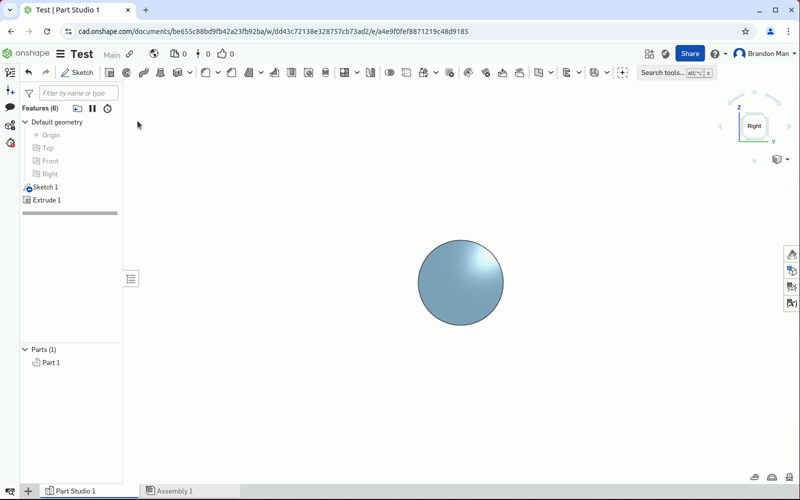
key(shift+h)
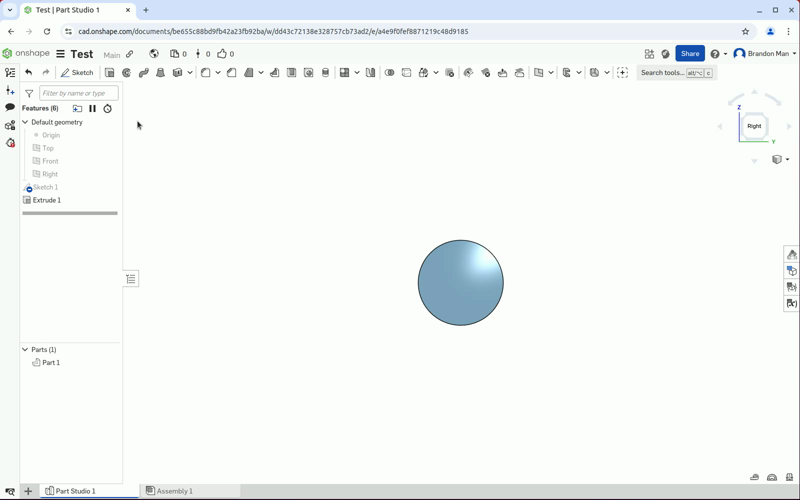
mouse_move(73, 189)
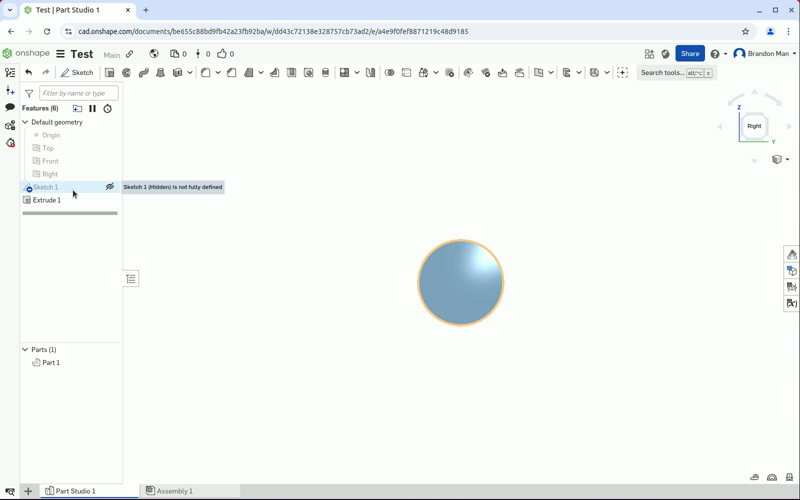
click(73, 189)
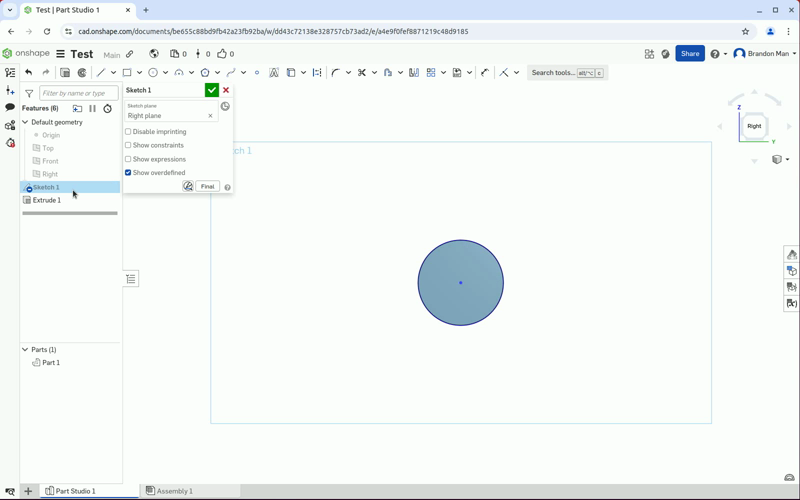
mouse_move(229, 92)
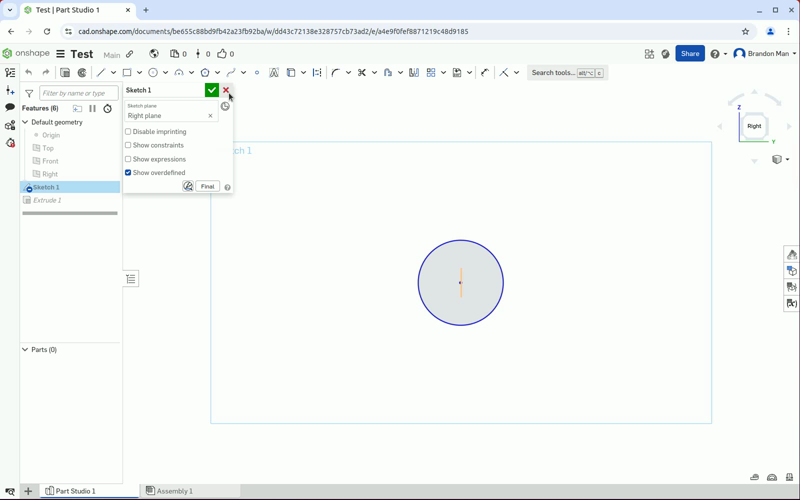
click(229, 92)
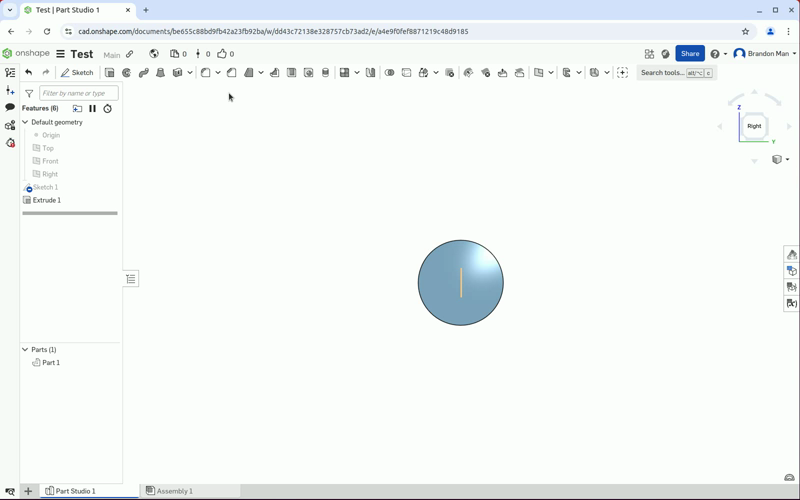
mouse_move(73, 352)
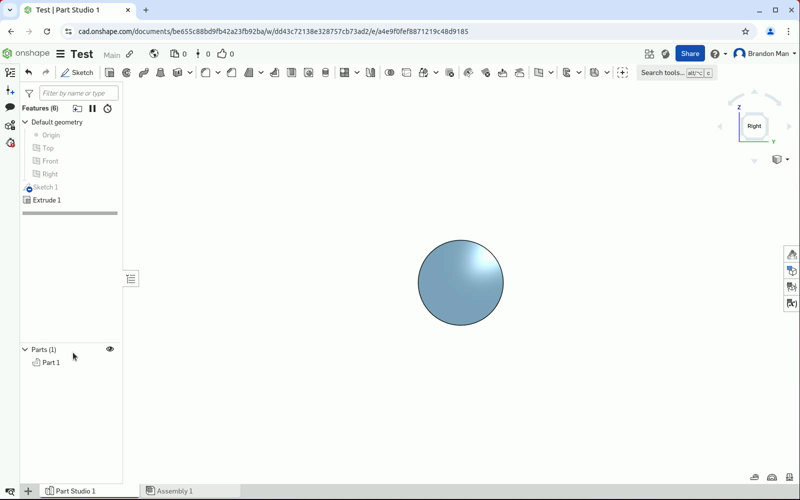
key(y)
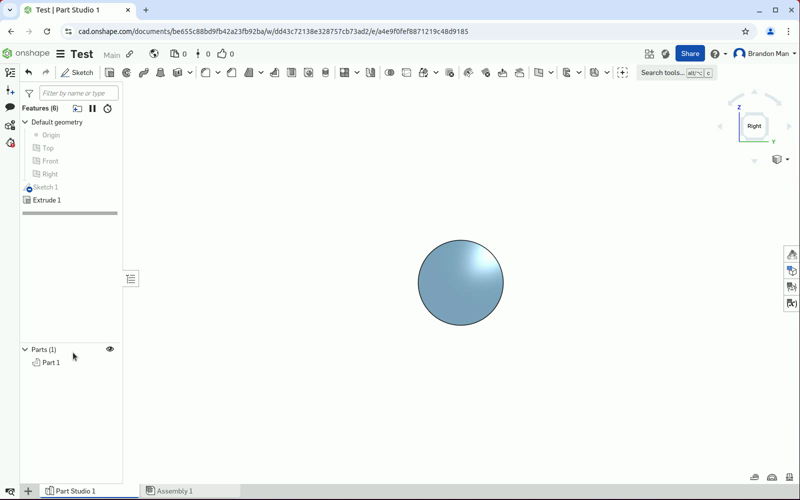
key(shift+p)
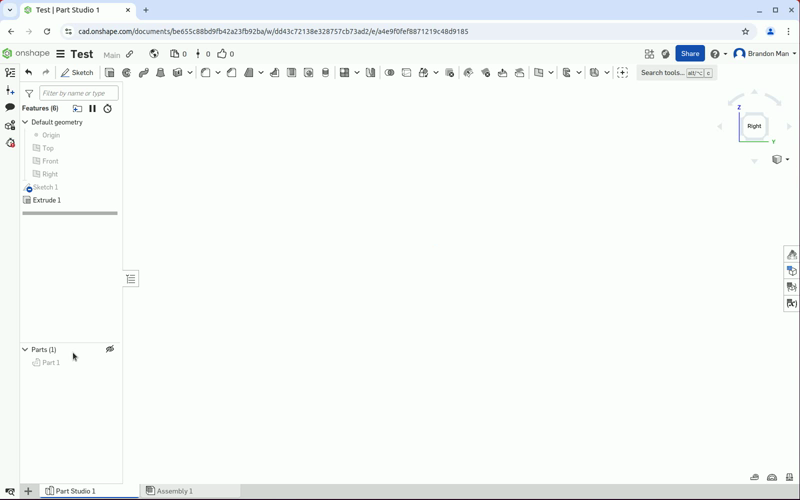
key(space)
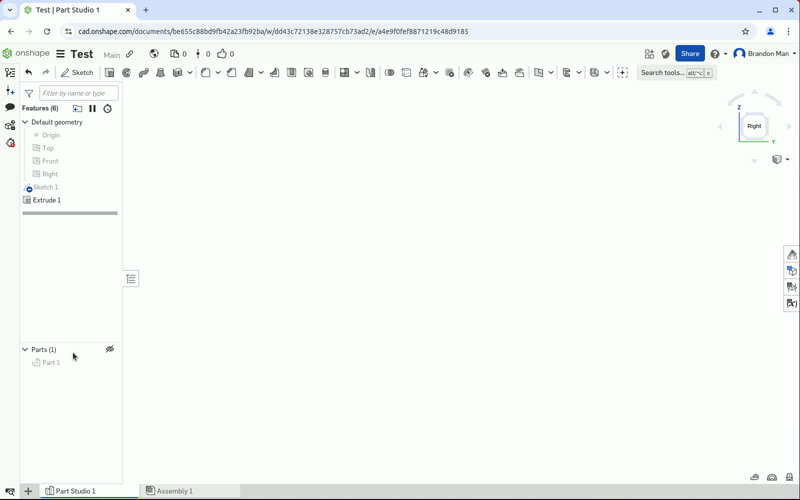
key_down(shift)
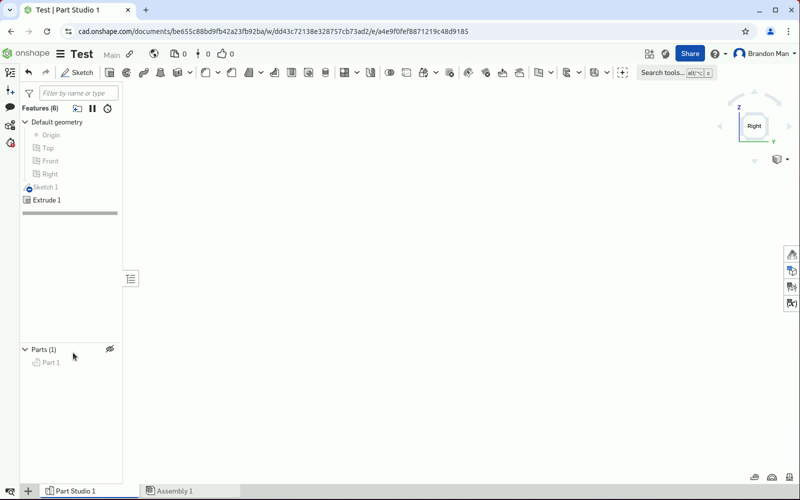
key(right)
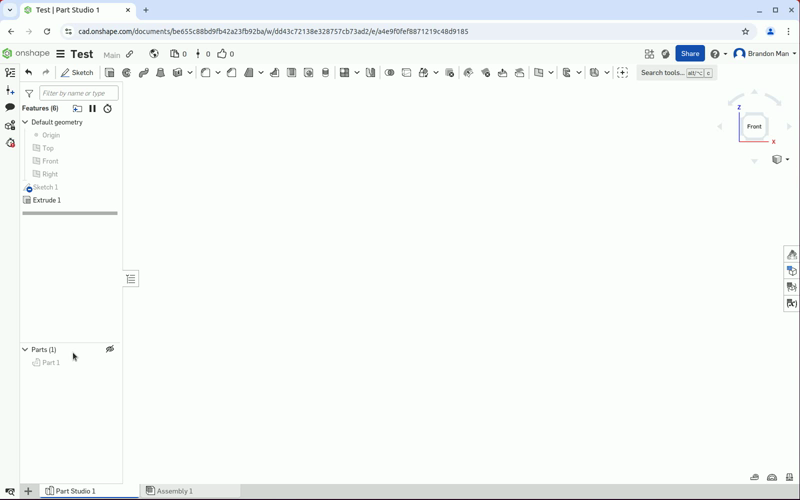
key_up(shift)
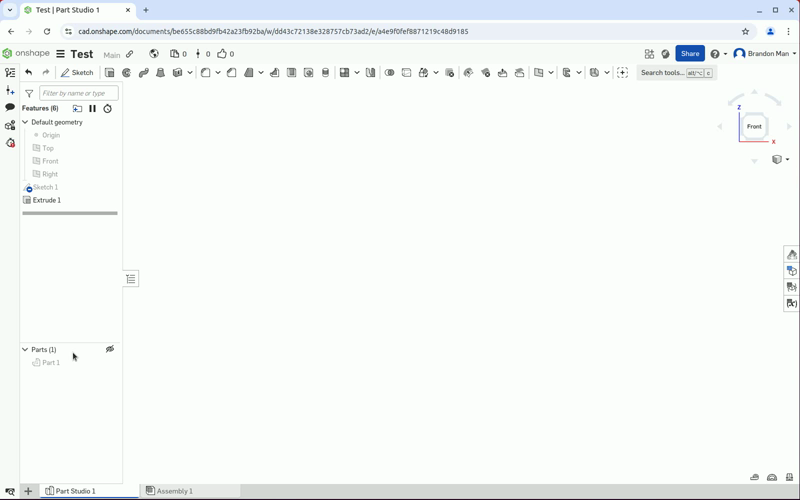
mouse_move(73, 352)
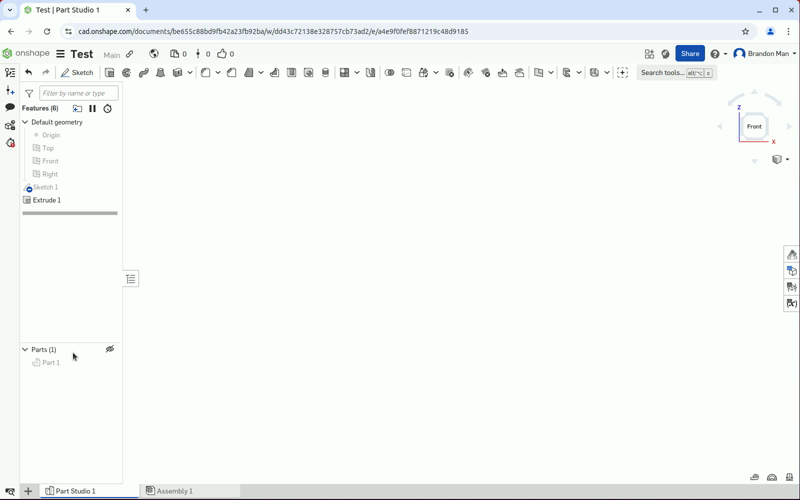
key(shift+y)
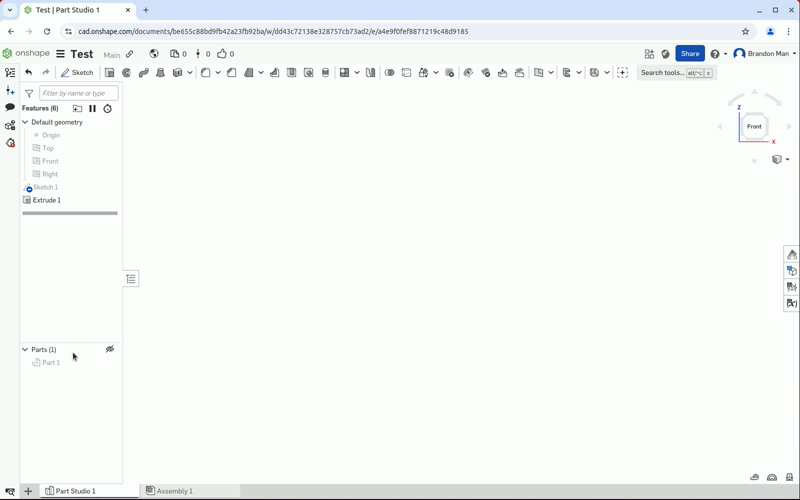
key(shift+s)
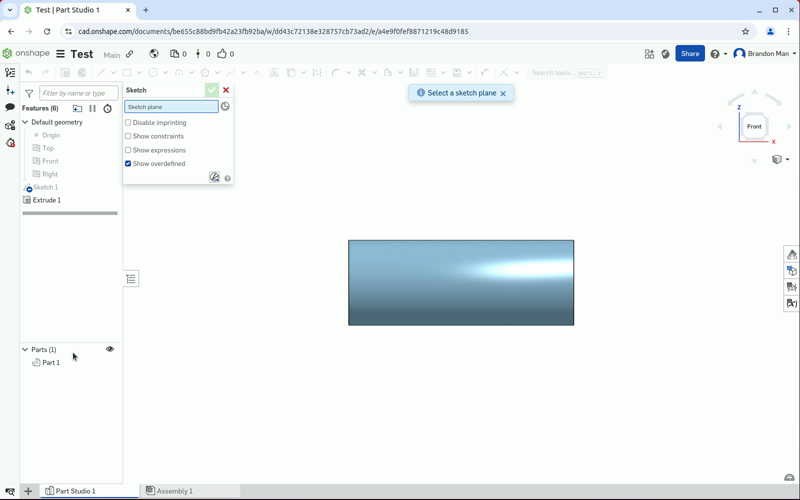
mouse_move(73, 163)
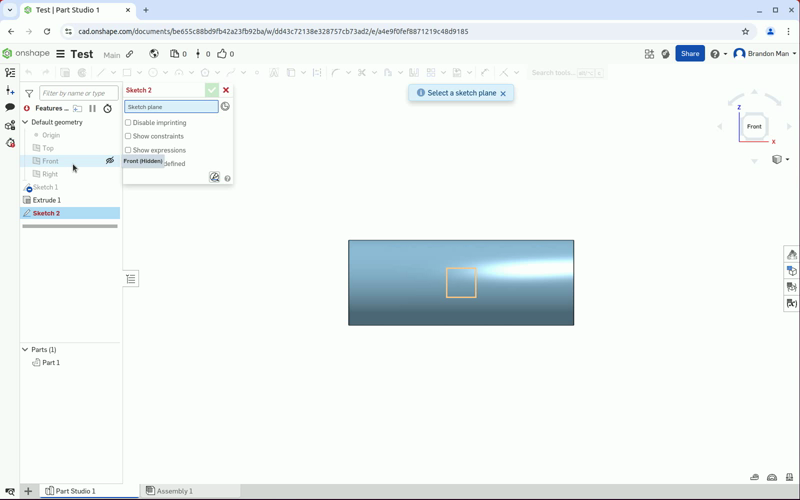
click(73, 163)
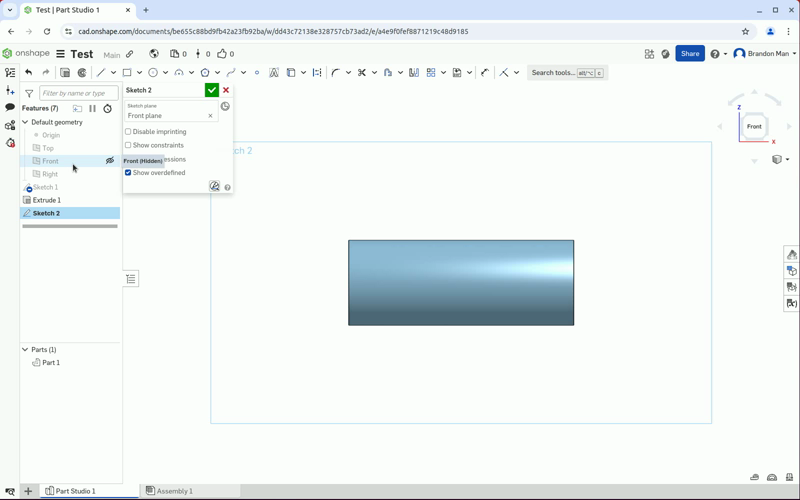
mouse_move(73, 352)
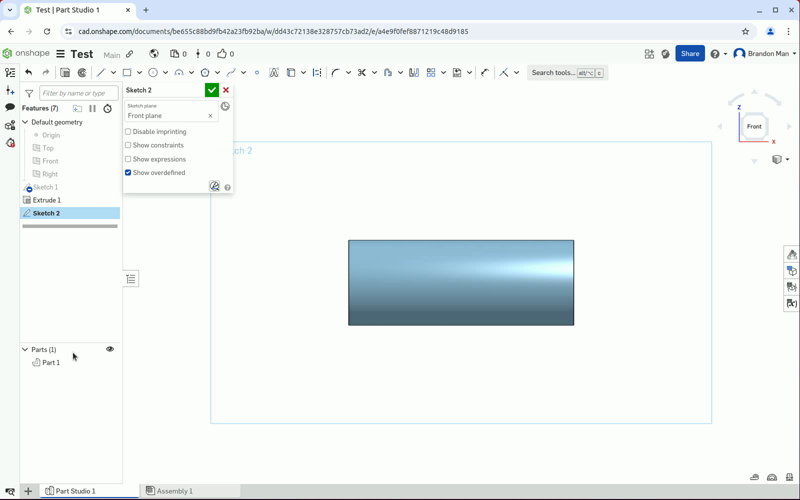
key(y)
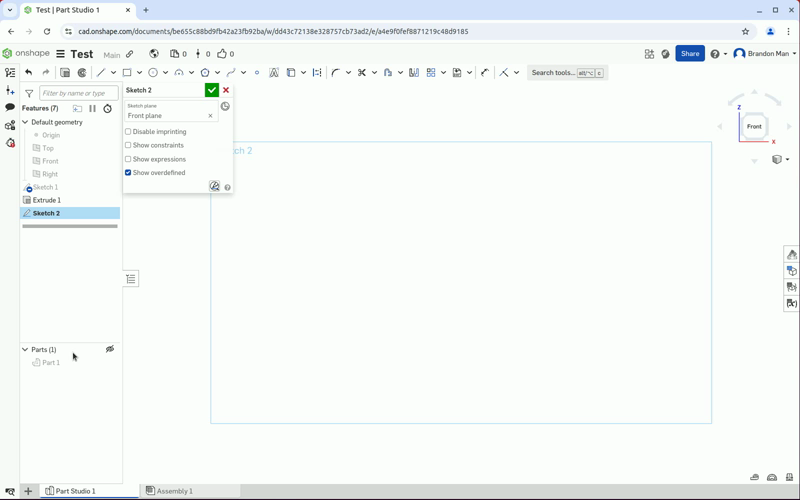
key(c)
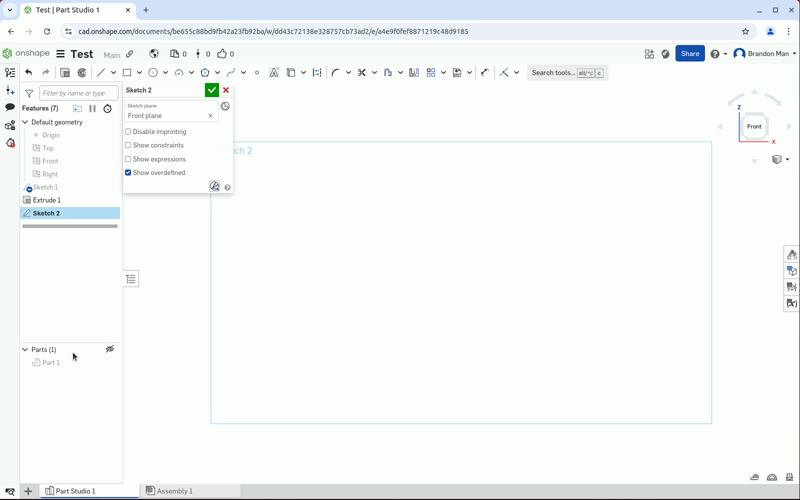
key_down(shift)
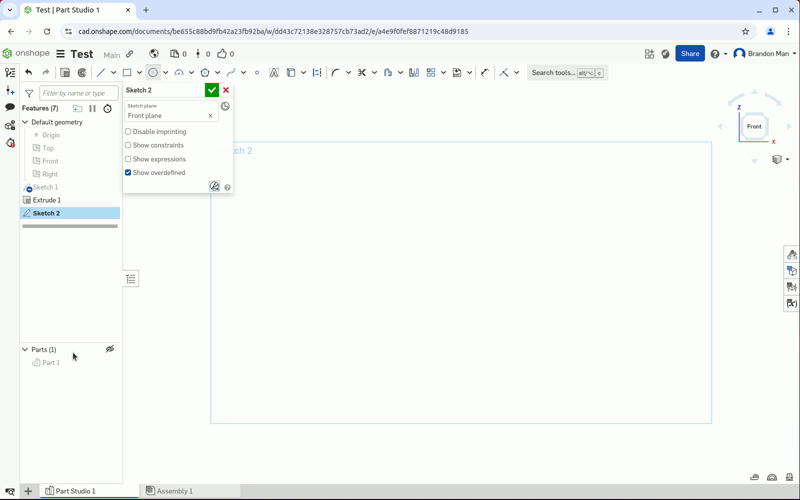
mouse_move(460, 282)
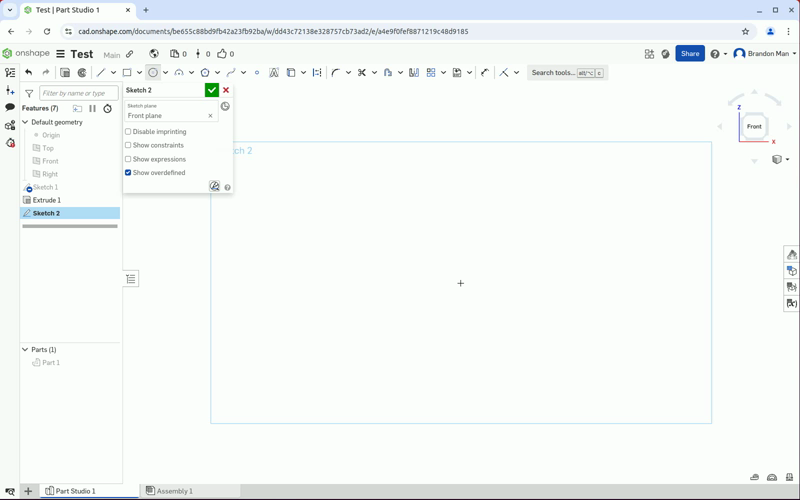
click(460, 282)
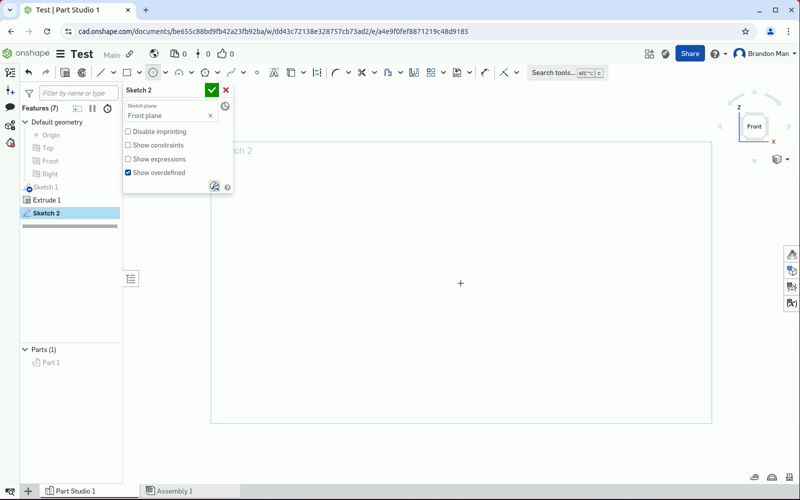
key_up(shift)
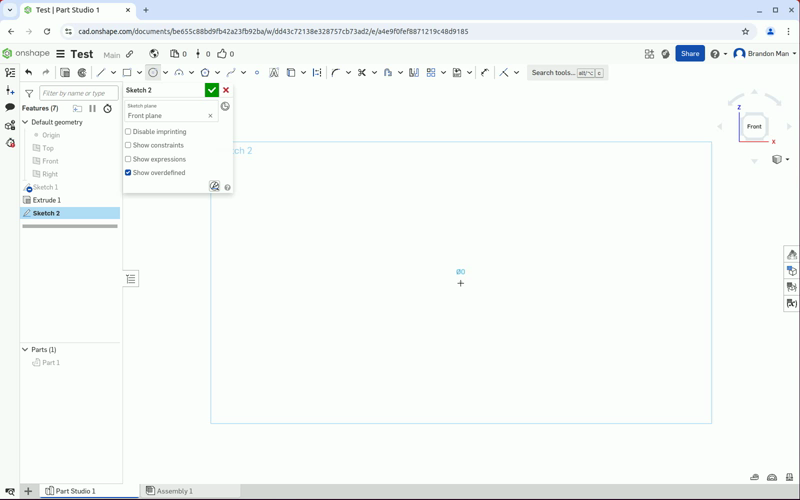
mouse_move(503, 282)
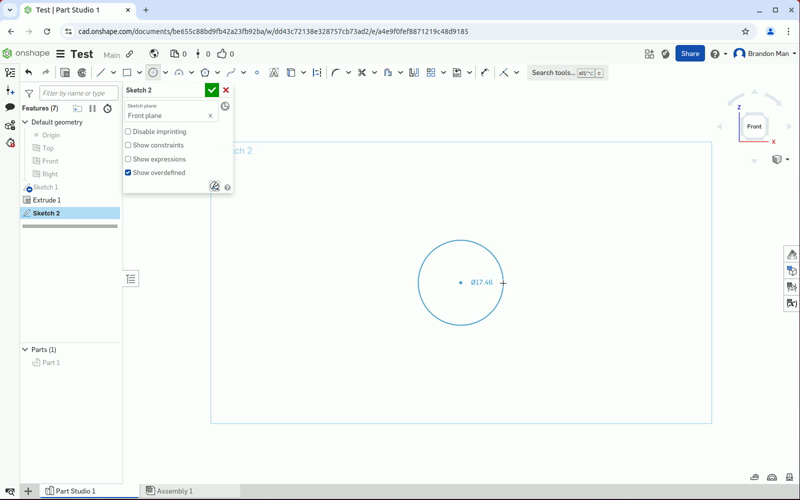
click(503, 282)
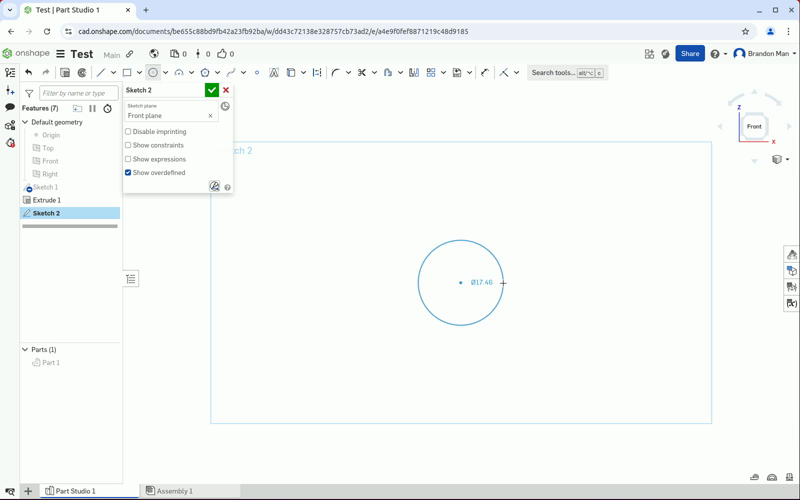
key(esc)
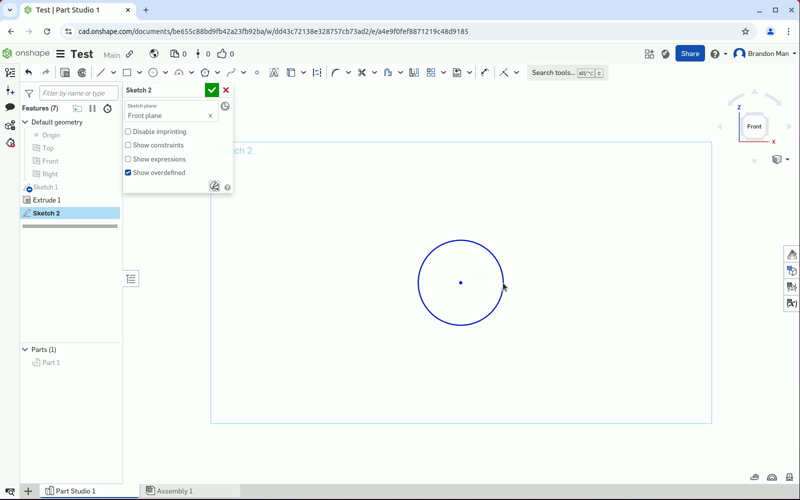
mouse_move(451, 289)
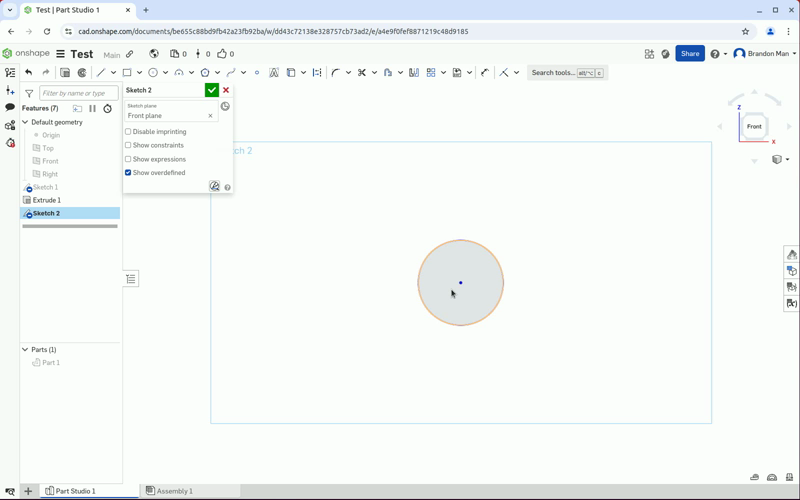
click(451, 289)
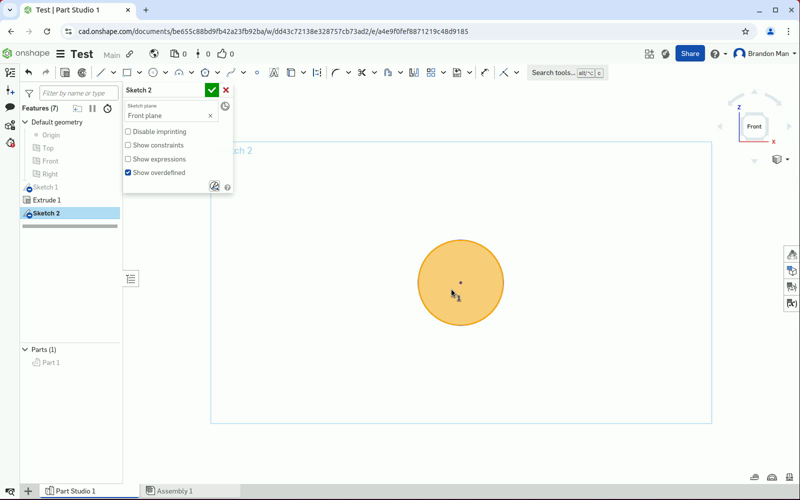
mouse_move(73, 352)
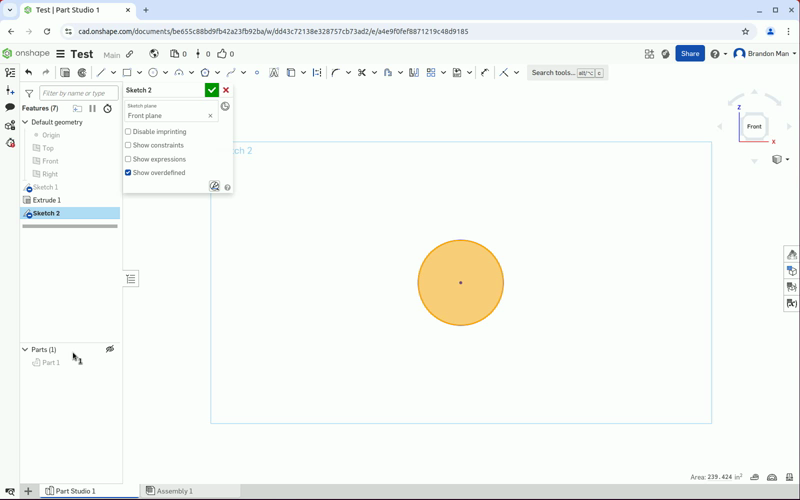
key(shift+y)
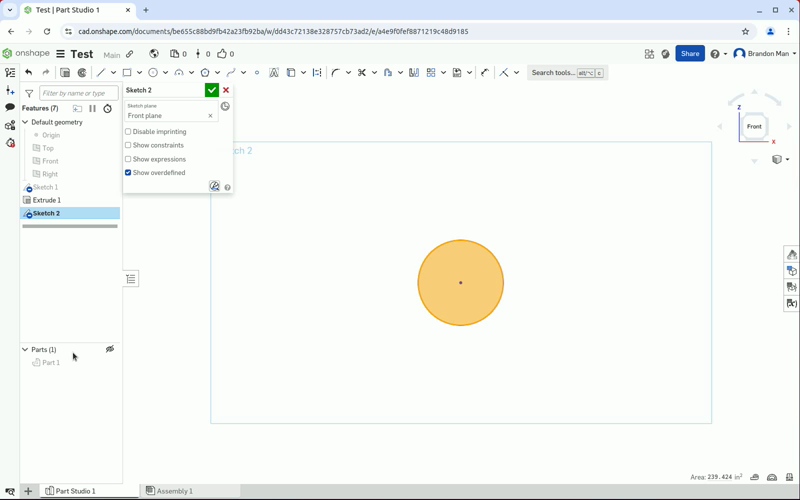
key(shift+e)
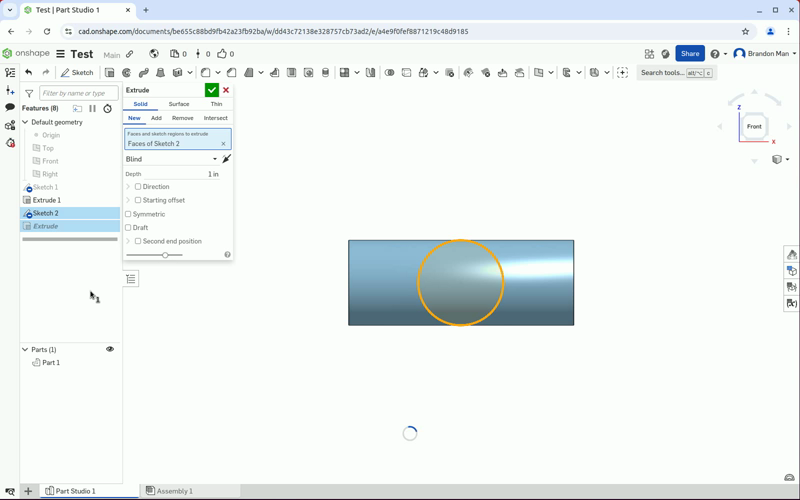
mouse_move(143, 106)
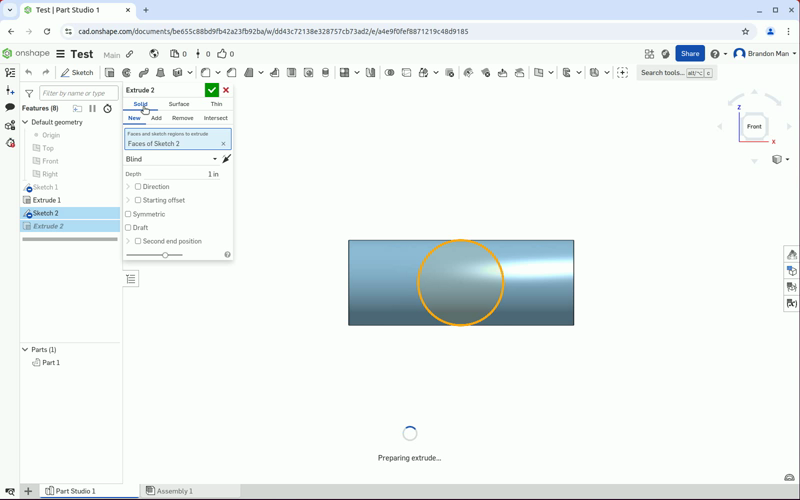
click(143, 106)
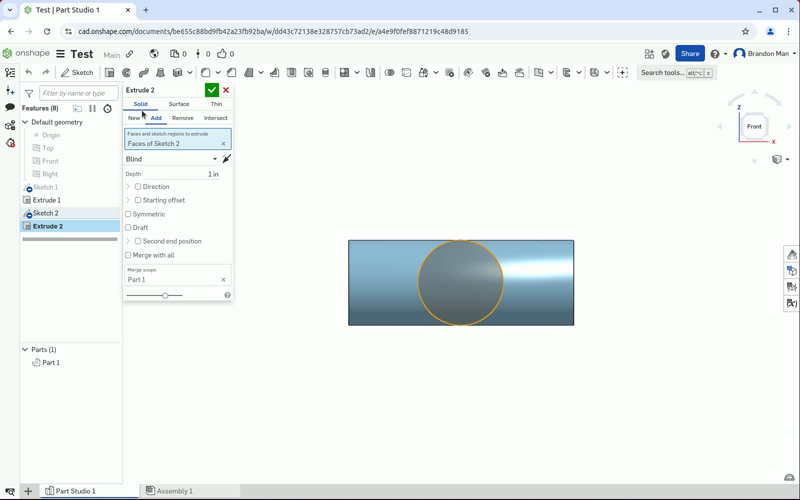
mouse_move(137, 120)
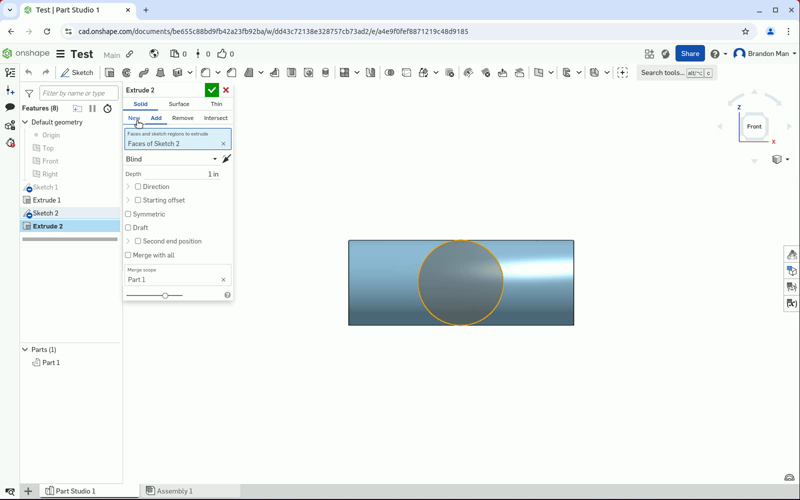
click(137, 120)
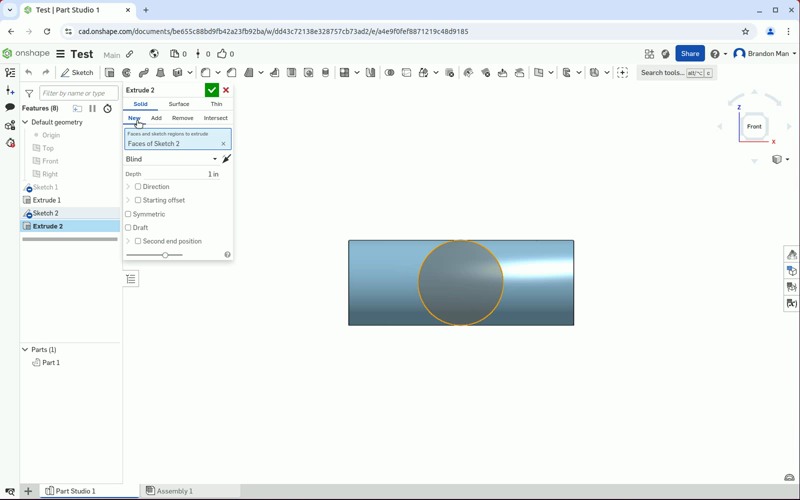
key(tab, 4)
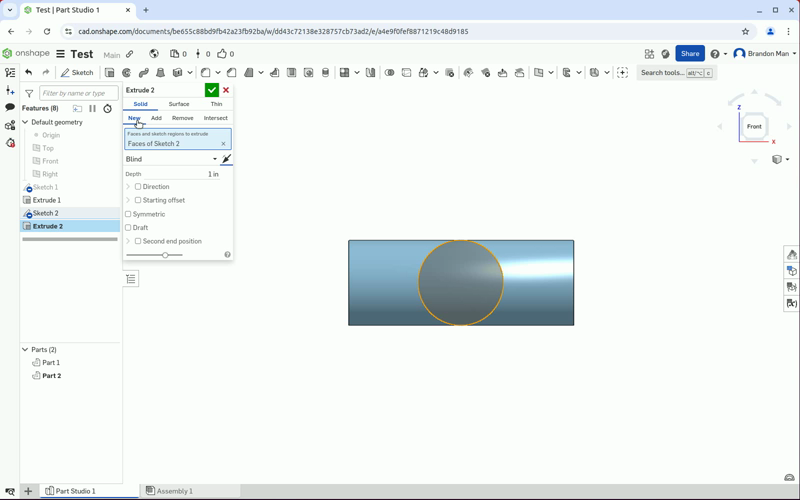
text(16.128)
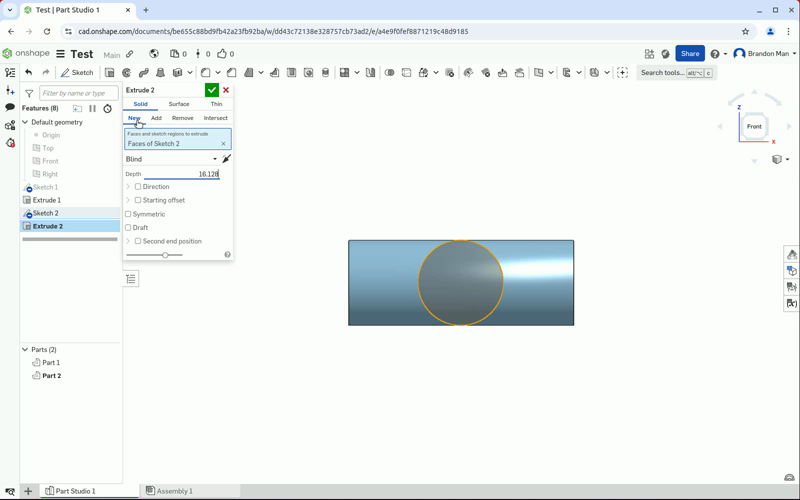
key(enter)
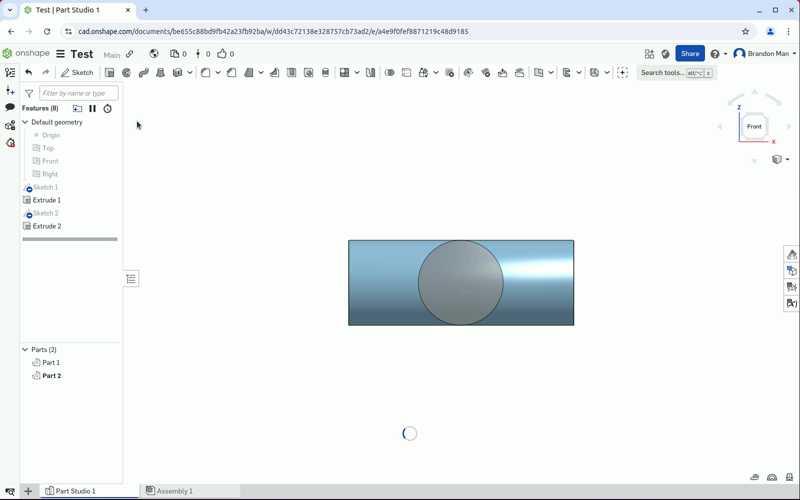
key(shift+h)
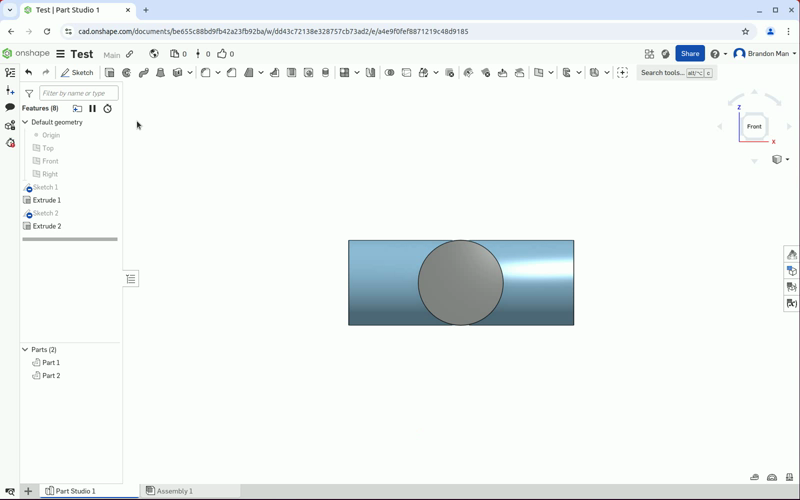
key(shift+h)
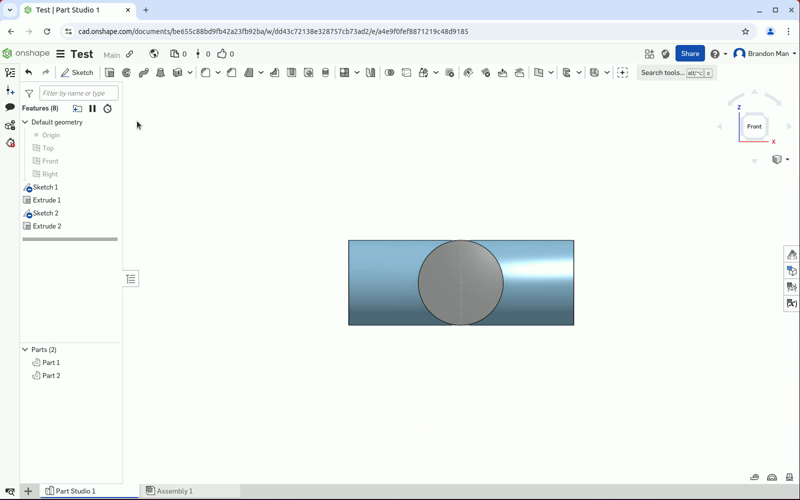
key(shift+7)
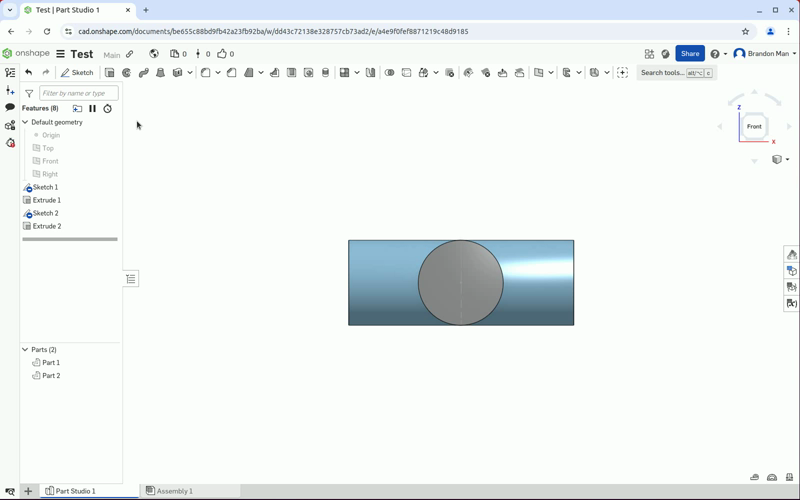
key(left, 2)
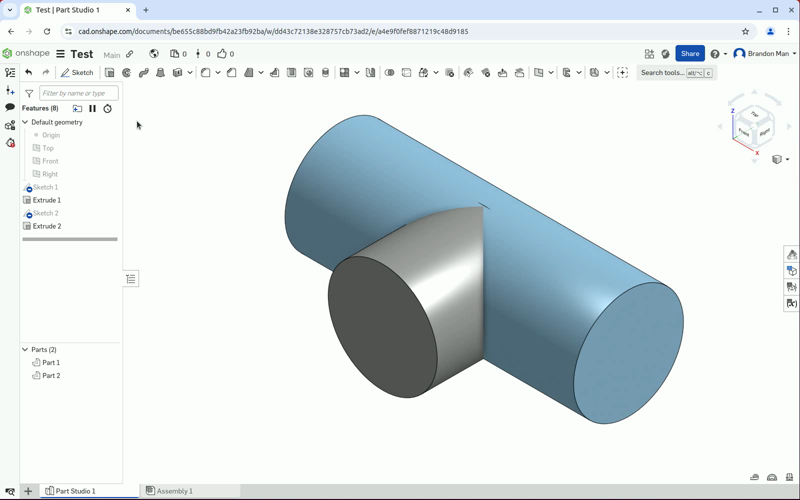
key(down, 2)
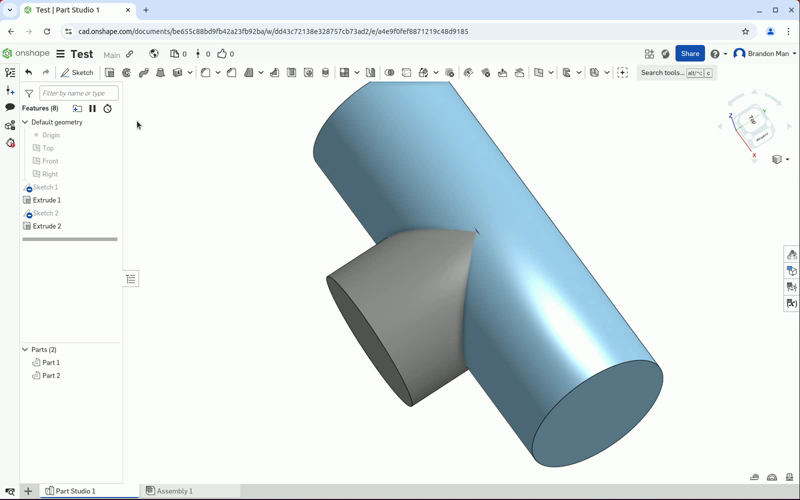
key(up, 2)
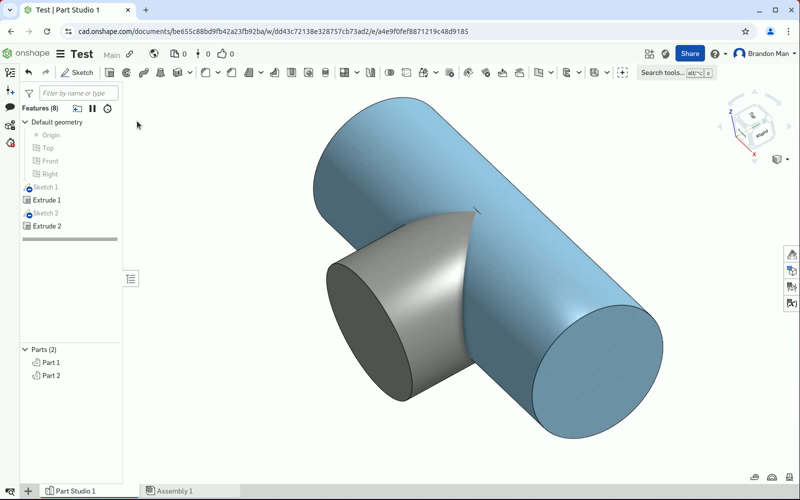
key(right, 2)
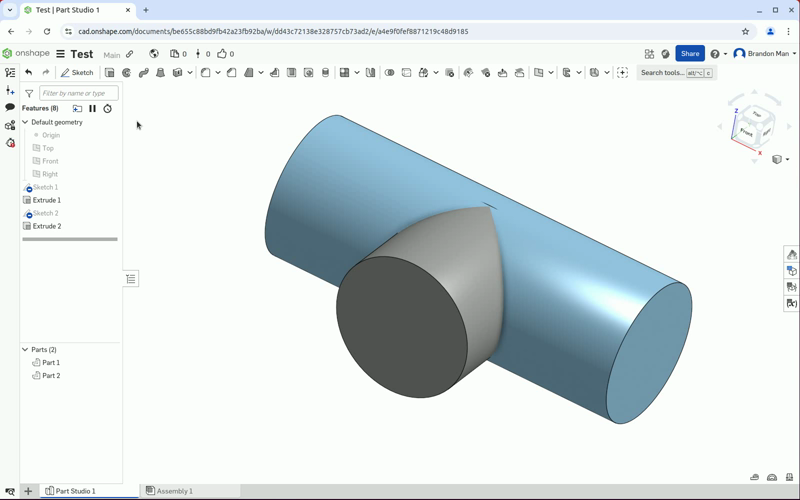
mouse_move(73, 189)
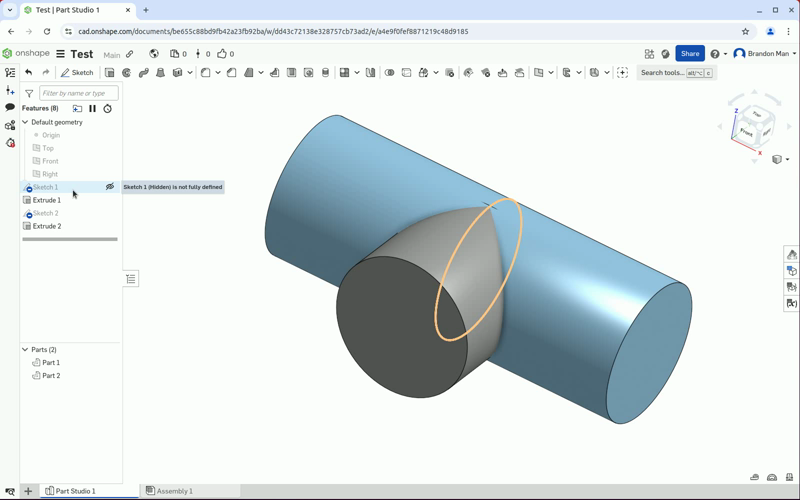
click(73, 189)